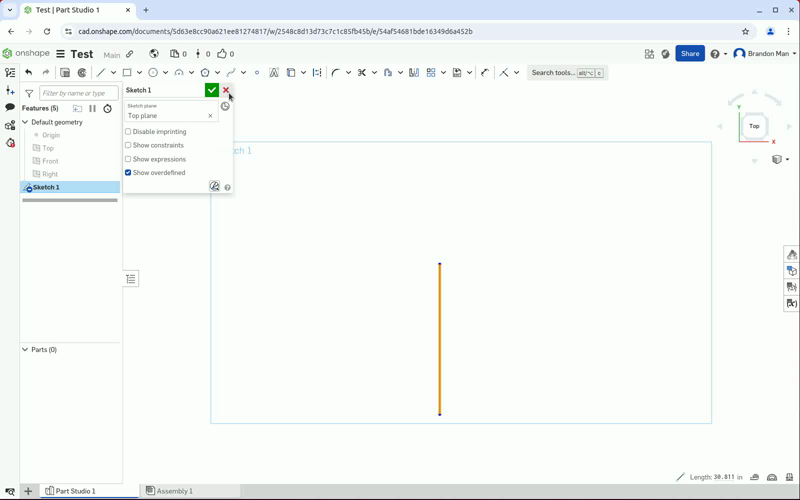
key(shift+h)
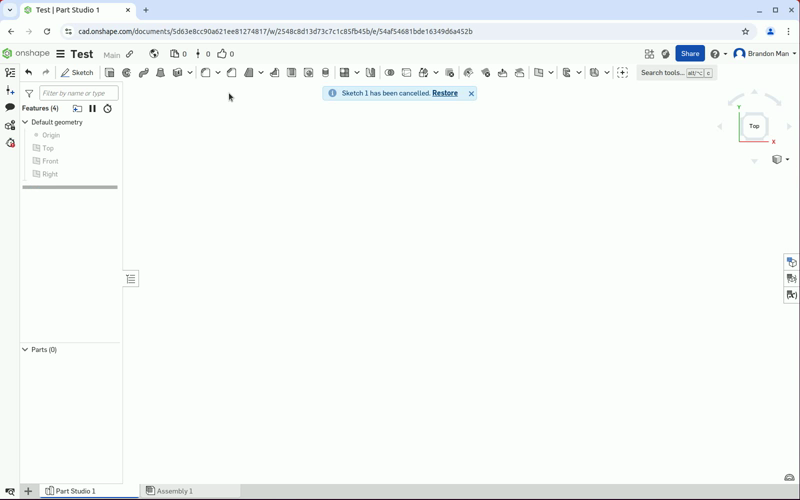
mouse_move(73, 352)
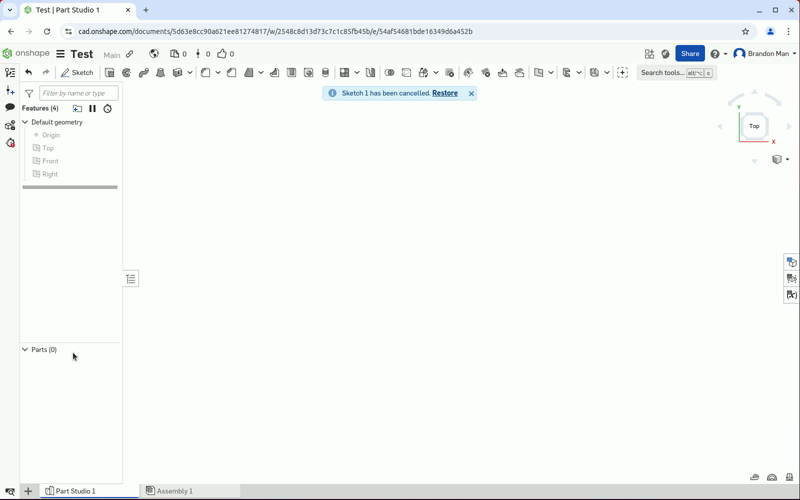
key(y)
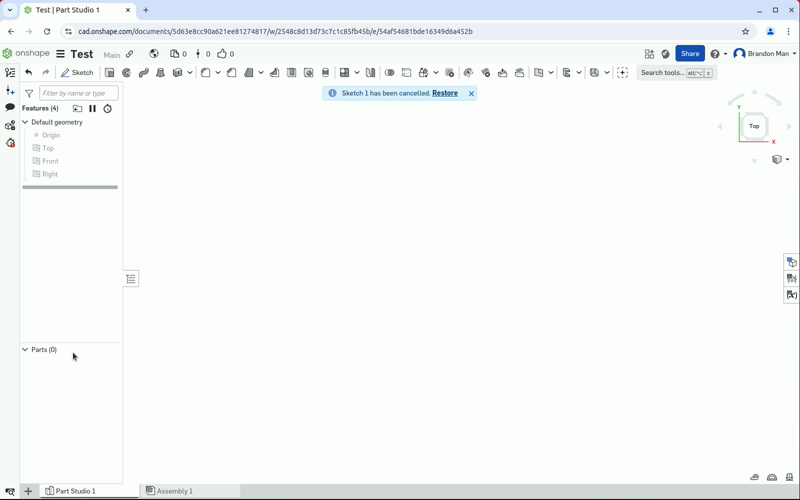
key(shift+p)
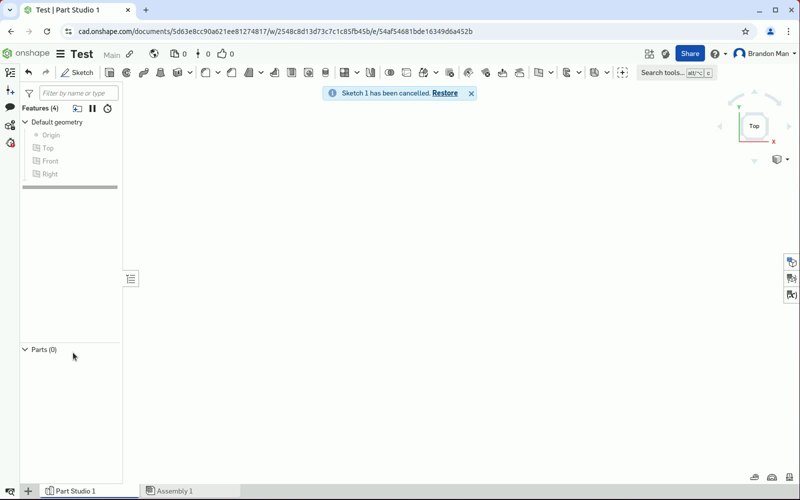
key(space)
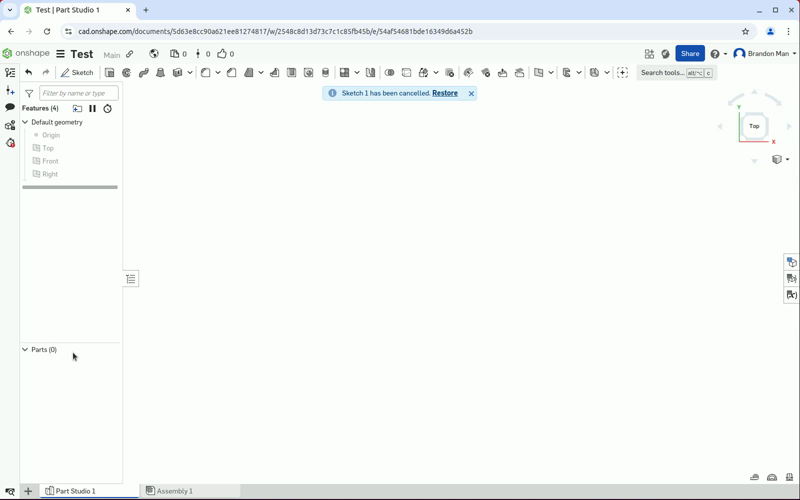
key_down(shift)
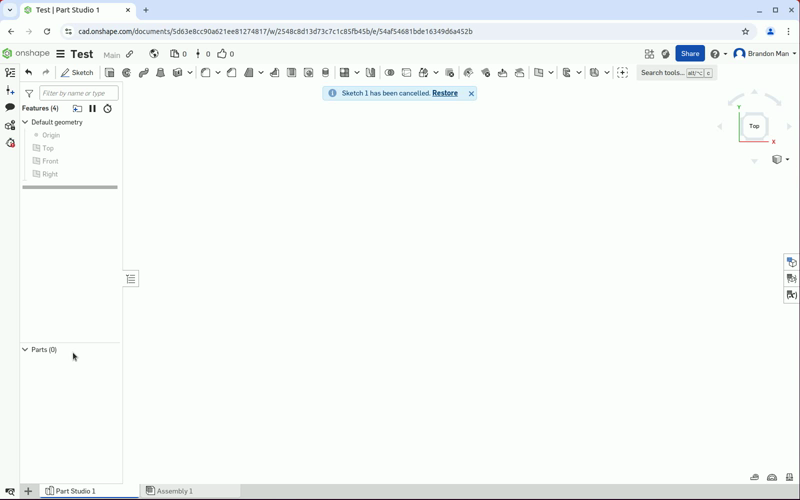
key(up)
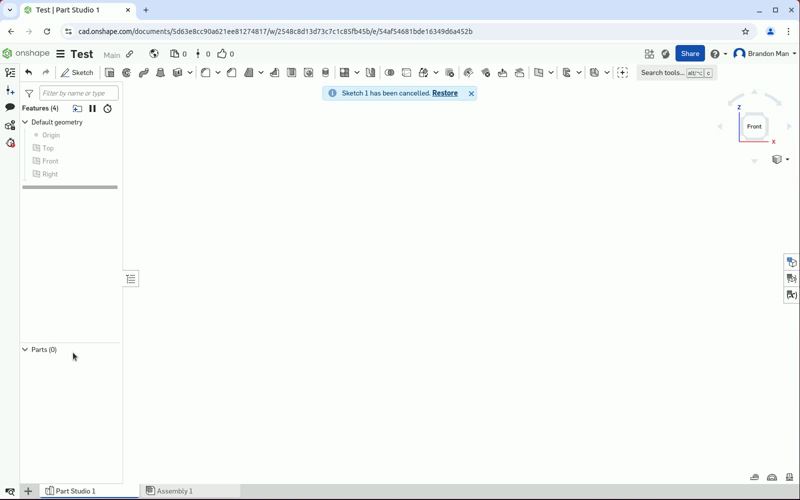
key_up(shift)
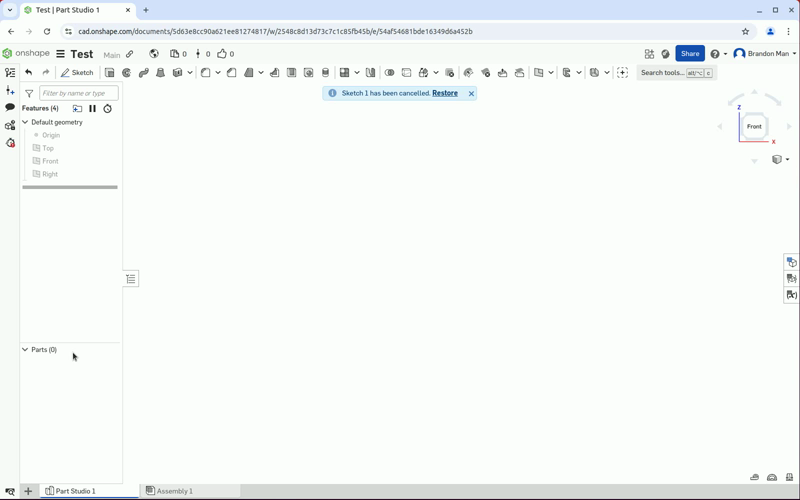
mouse_move(73, 352)
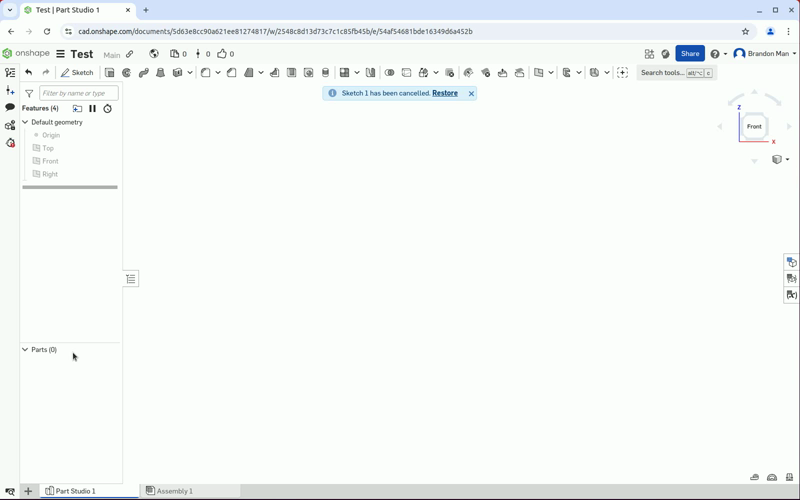
key(shift+y)
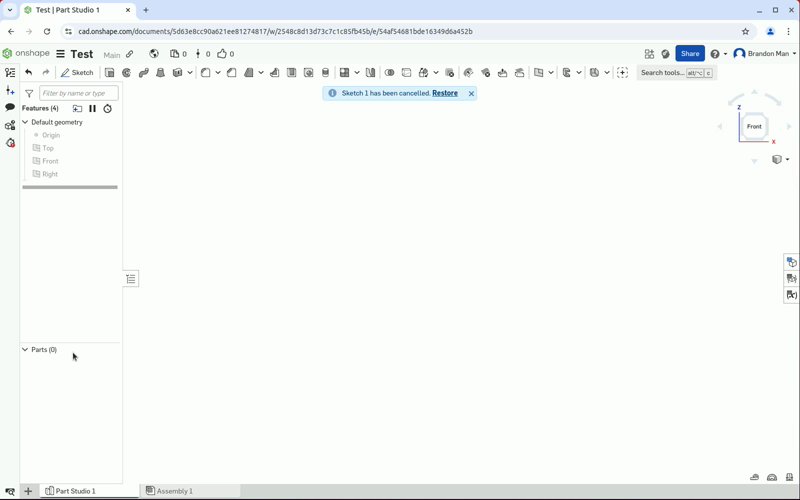
key(shift+s)
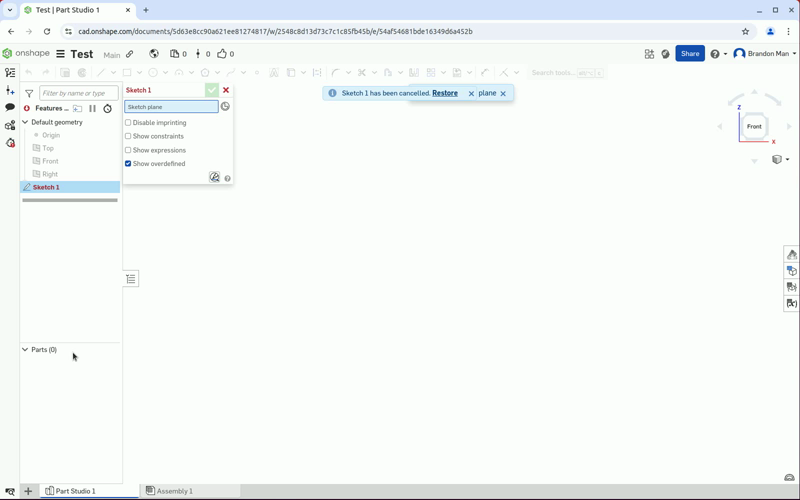
mouse_move(73, 163)
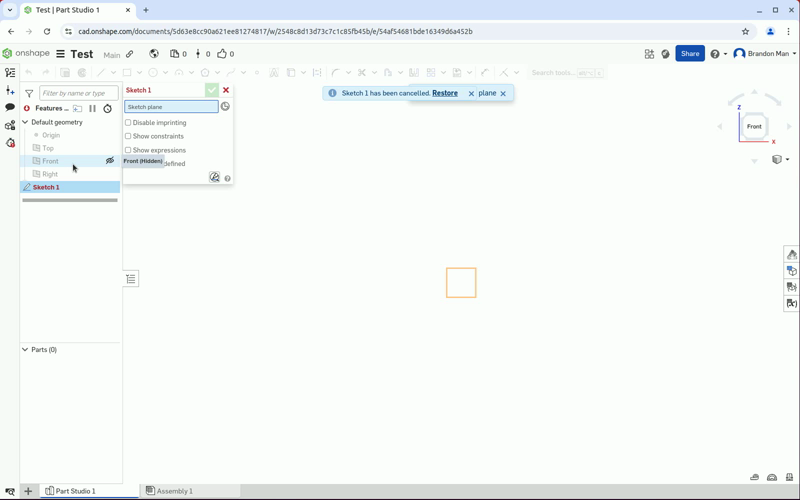
click(73, 163)
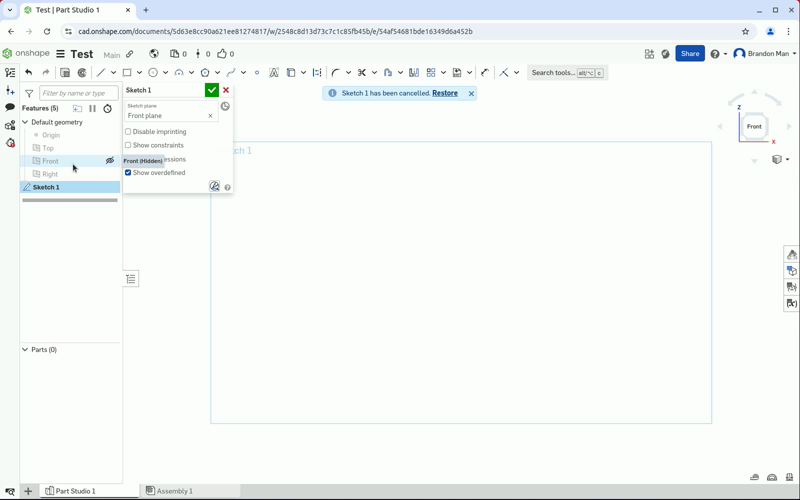
mouse_move(73, 352)
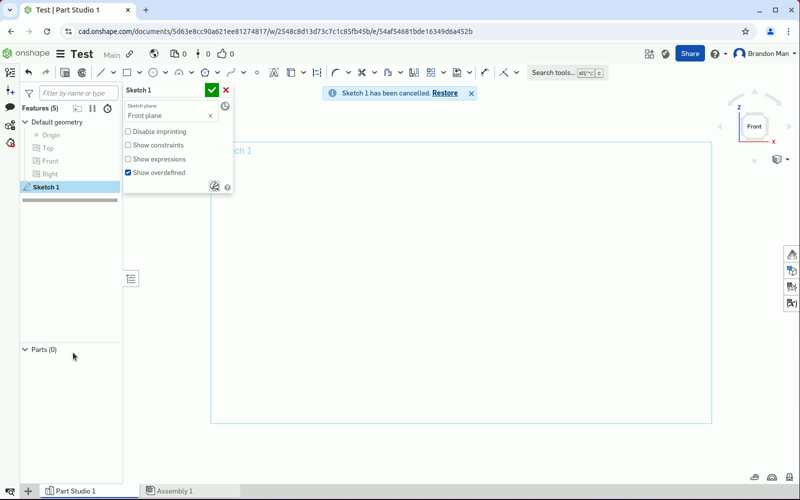
key(y)
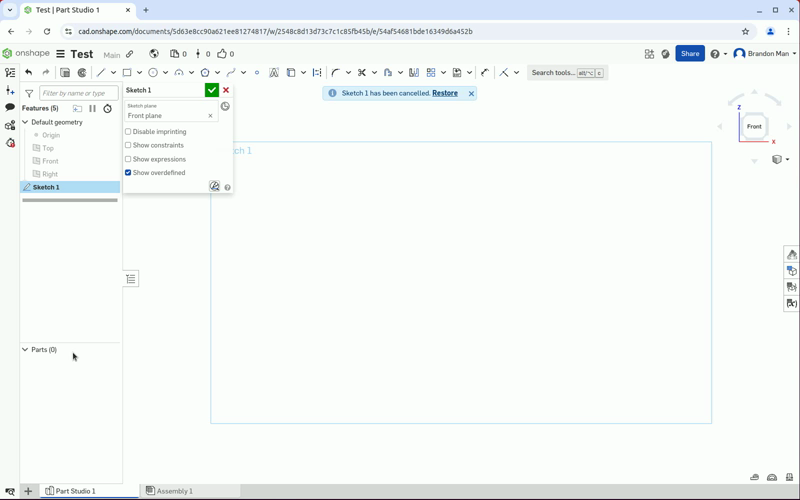
key(c)
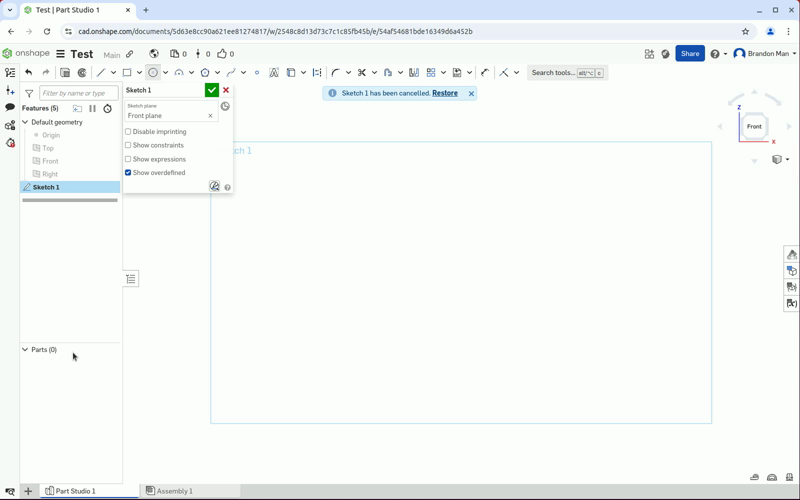
key_down(shift)
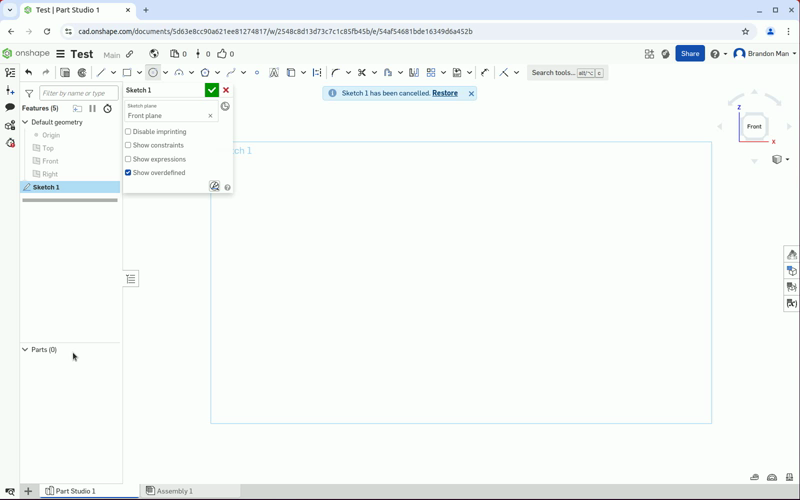
mouse_move(477, 284)
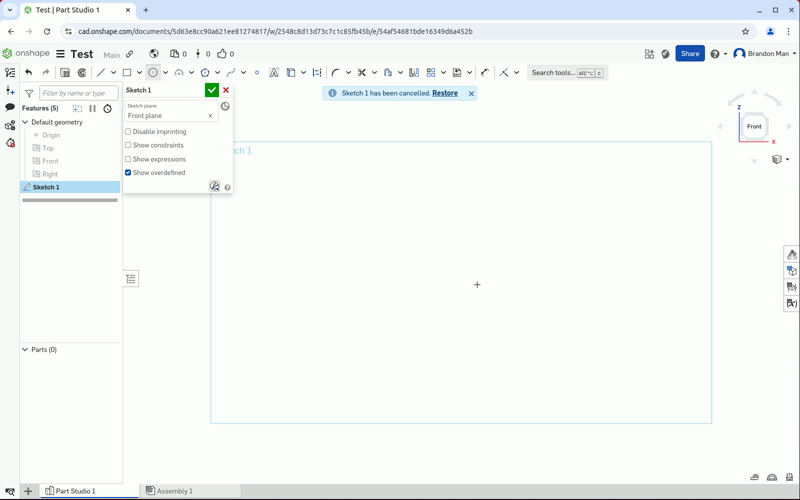
click(477, 284)
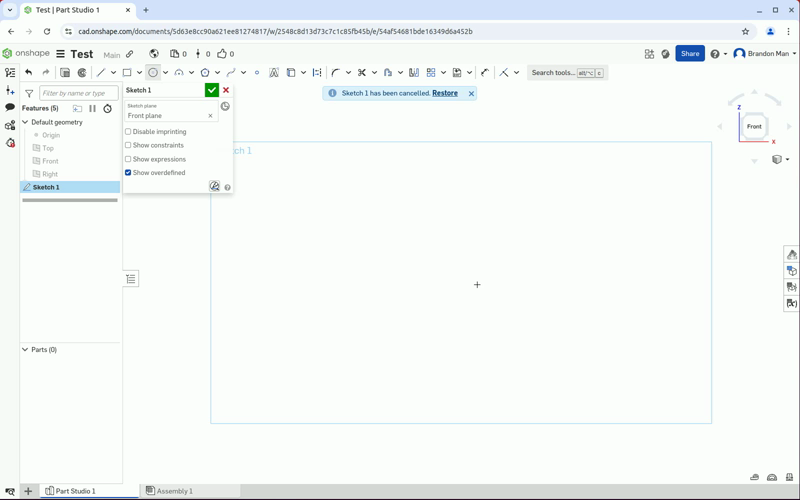
key_up(shift)
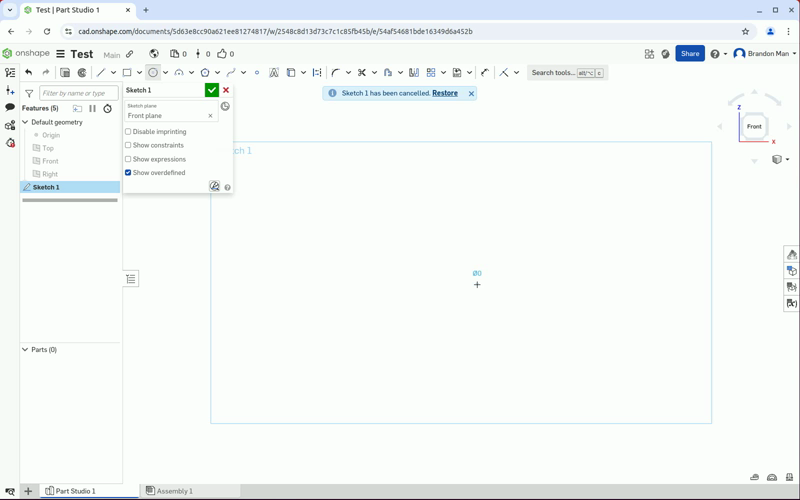
mouse_move(480, 284)
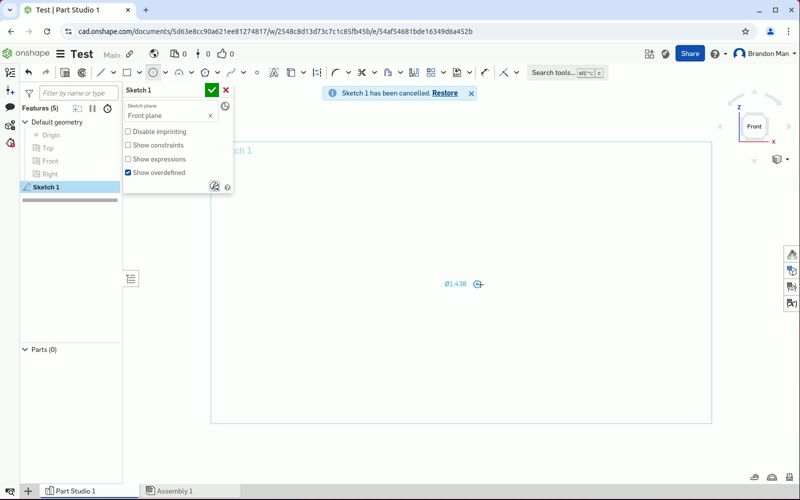
click(480, 284)
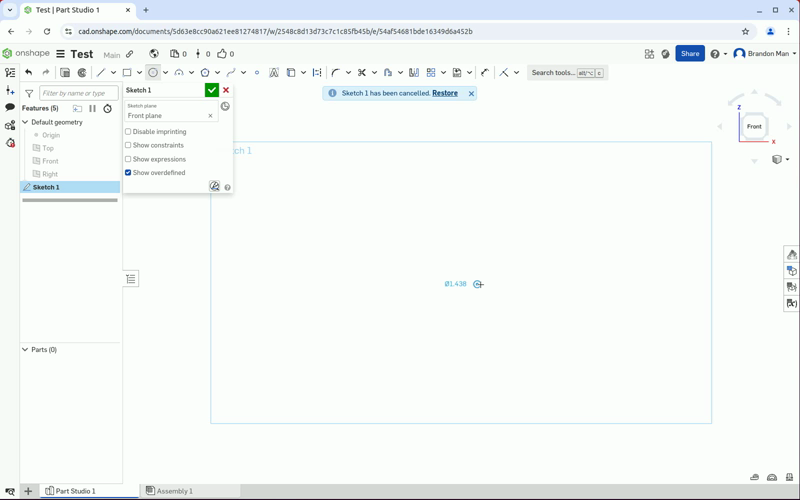
key(esc)
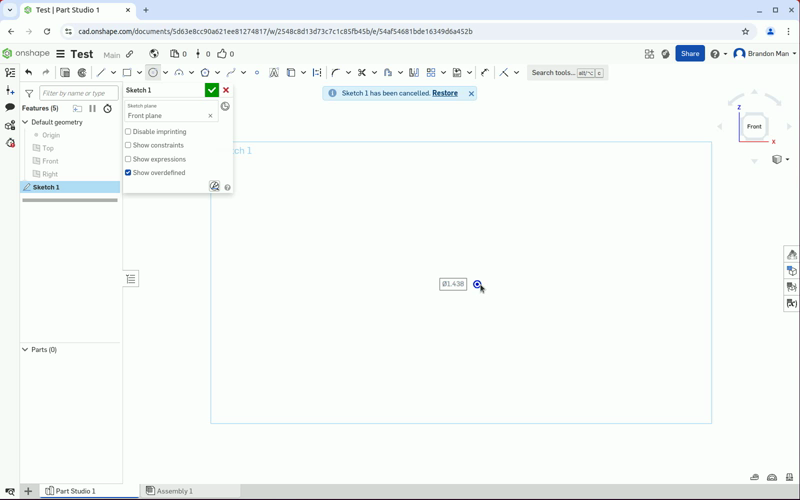
mouse_move(480, 284)
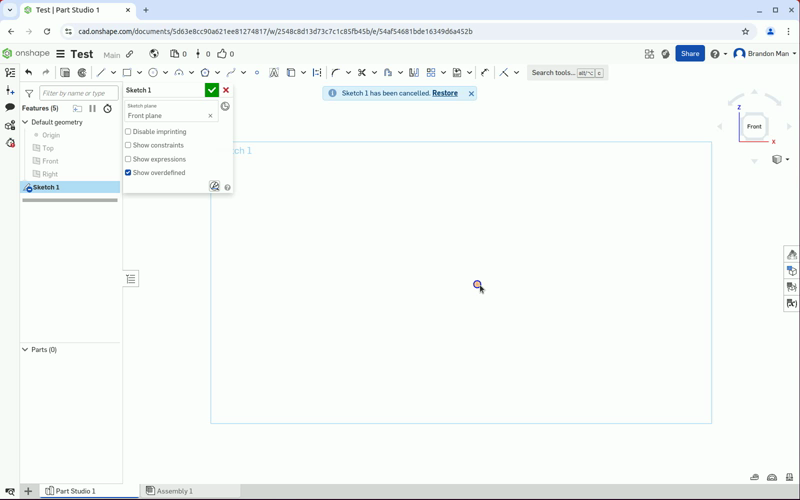
scroll(6)
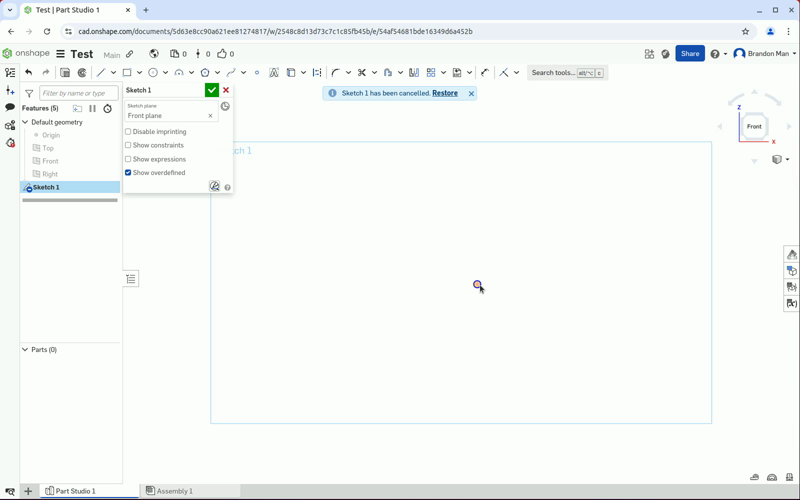
scroll(6)
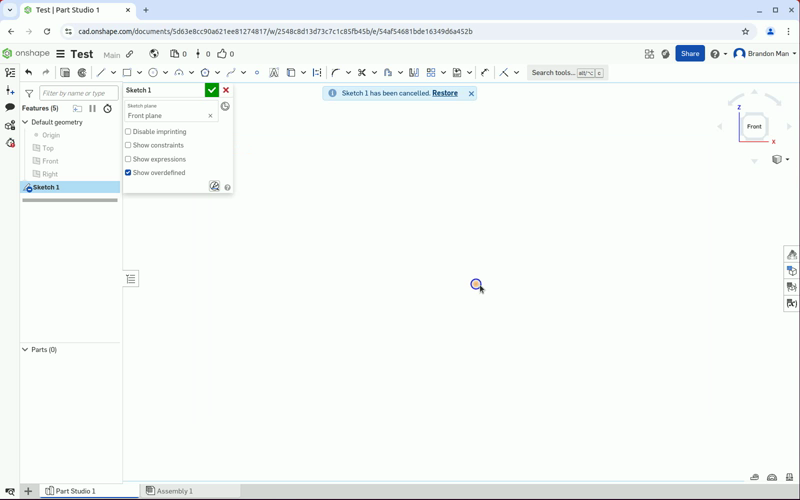
scroll(6)
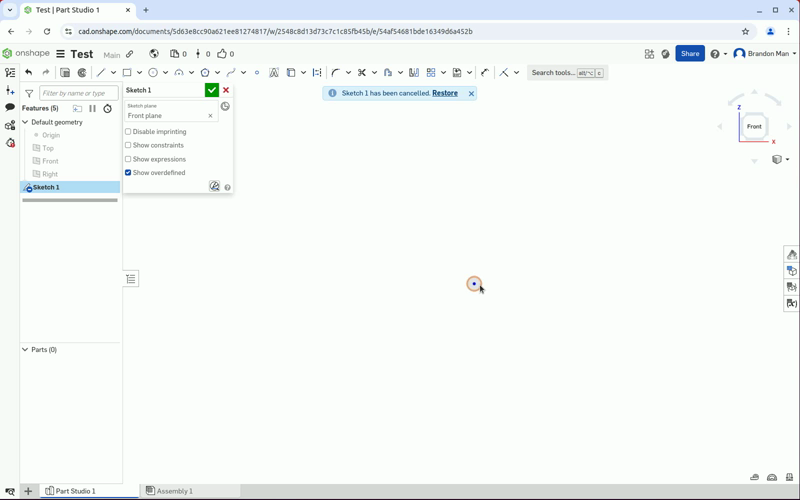
scroll(6)
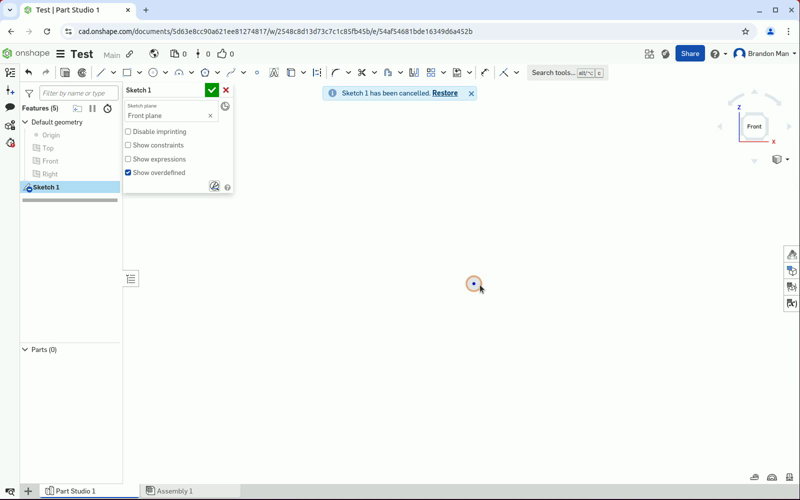
scroll(6)
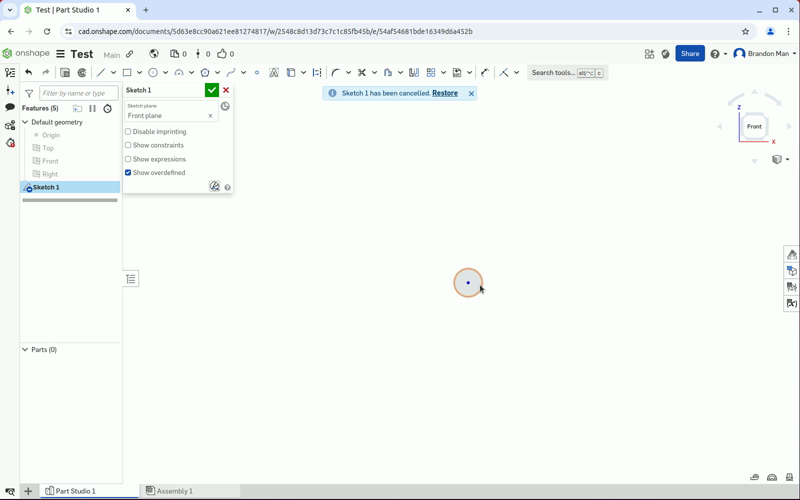
scroll(6)
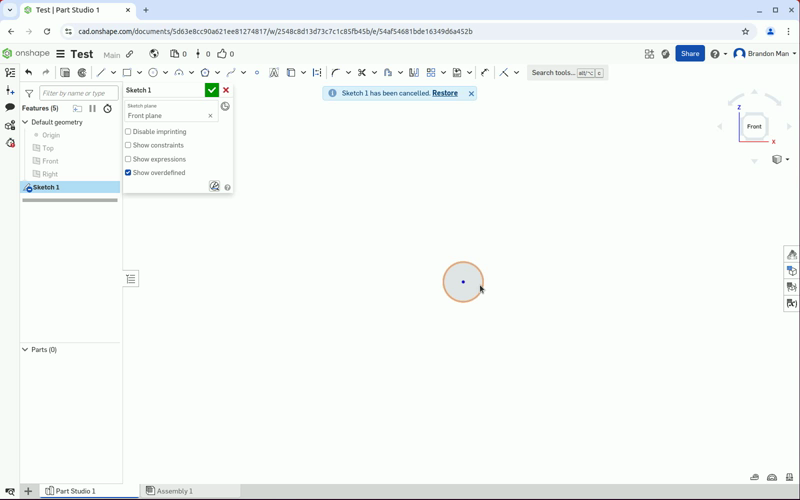
scroll(6)
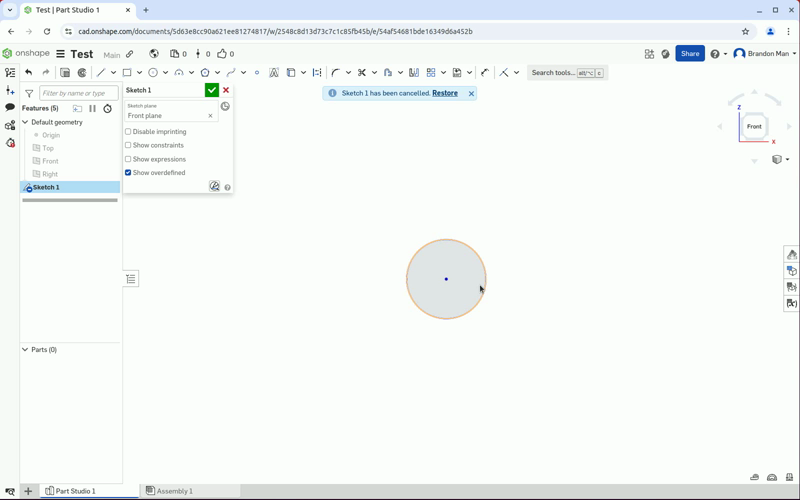
click(480, 284)
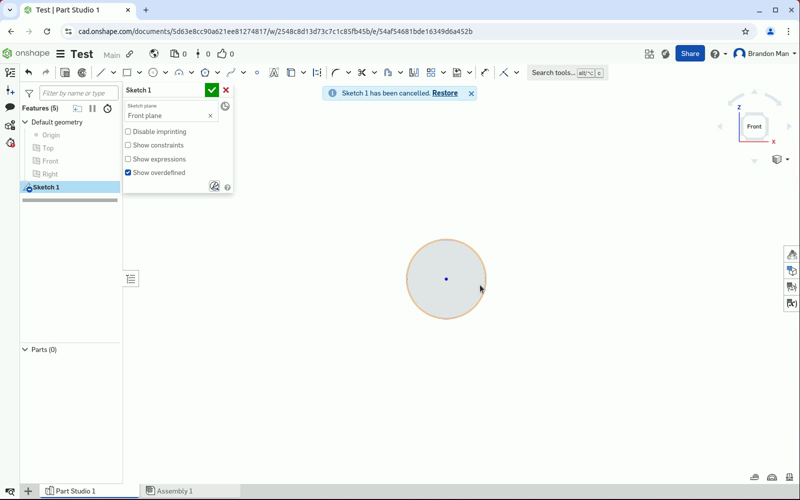
scroll(-6)
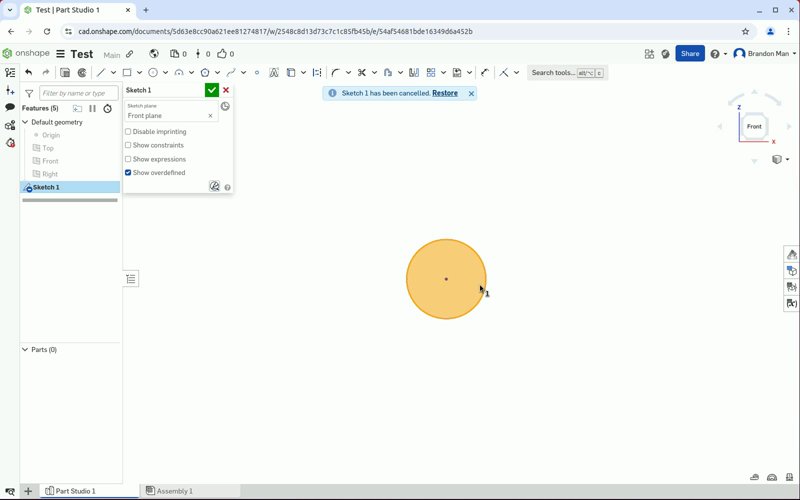
scroll(-6)
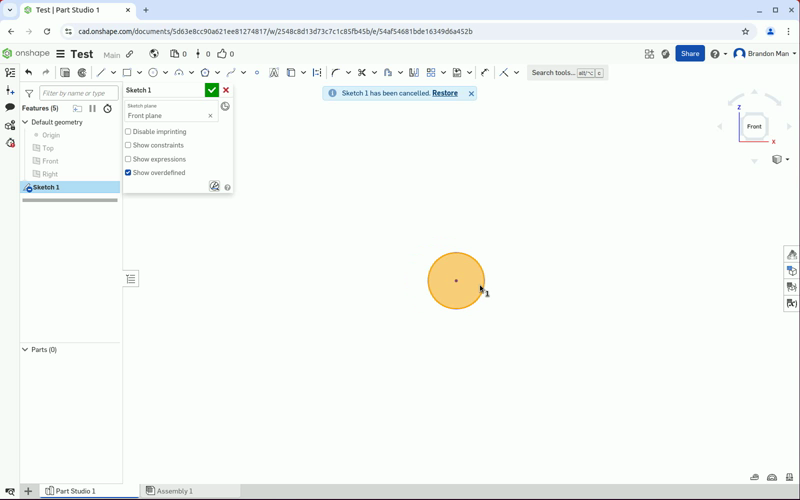
scroll(-6)
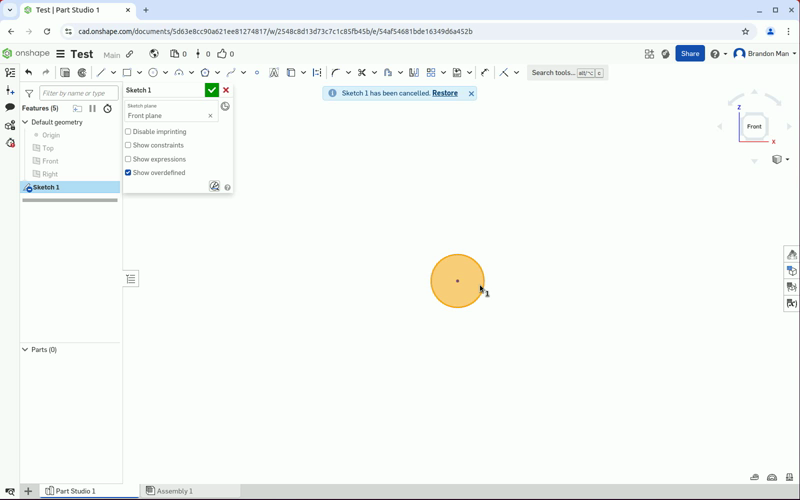
scroll(-6)
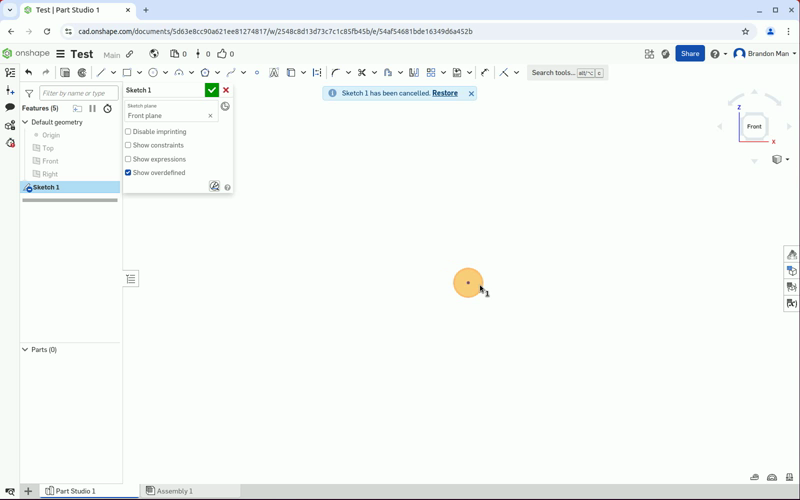
scroll(-6)
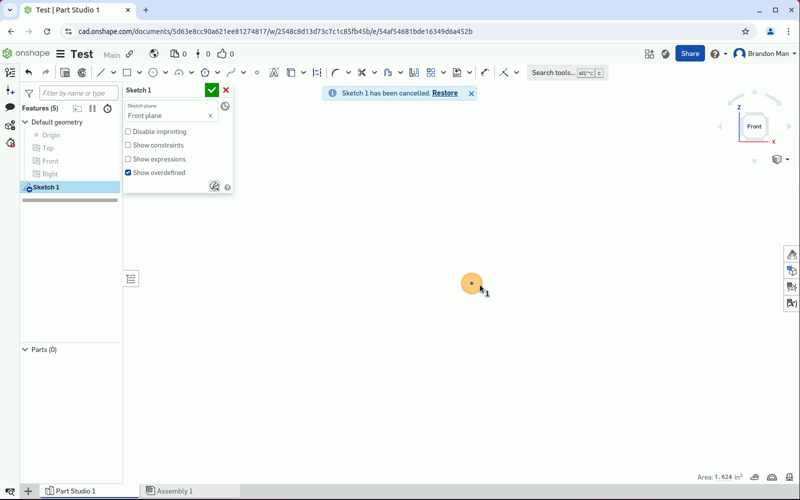
scroll(-6)
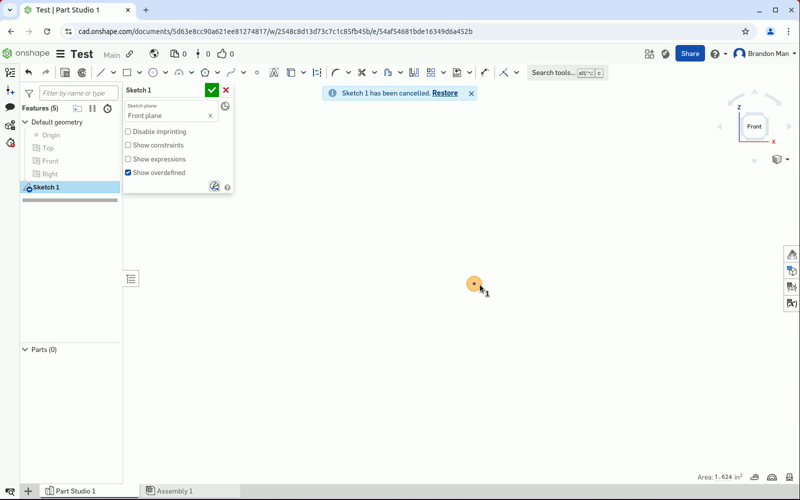
scroll(-6)
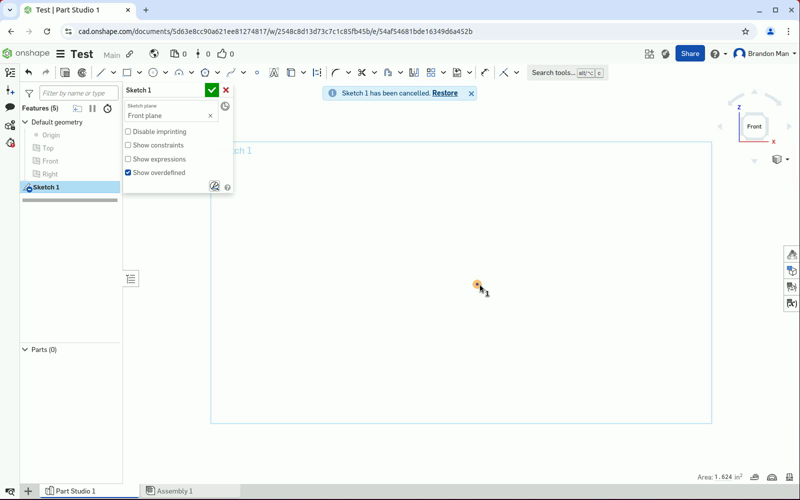
mouse_move(73, 352)
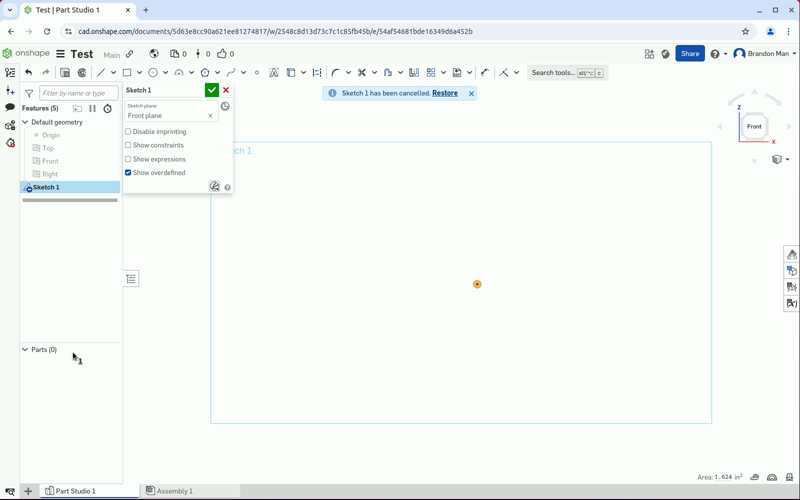
key(shift+y)
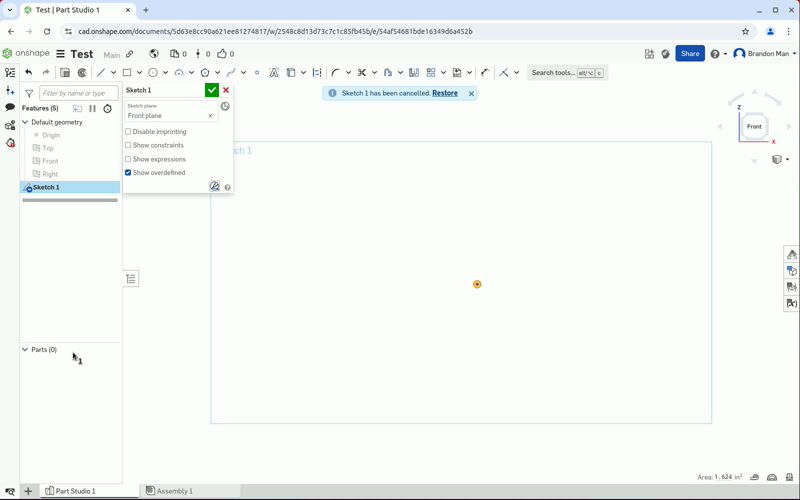
key(shift+e)
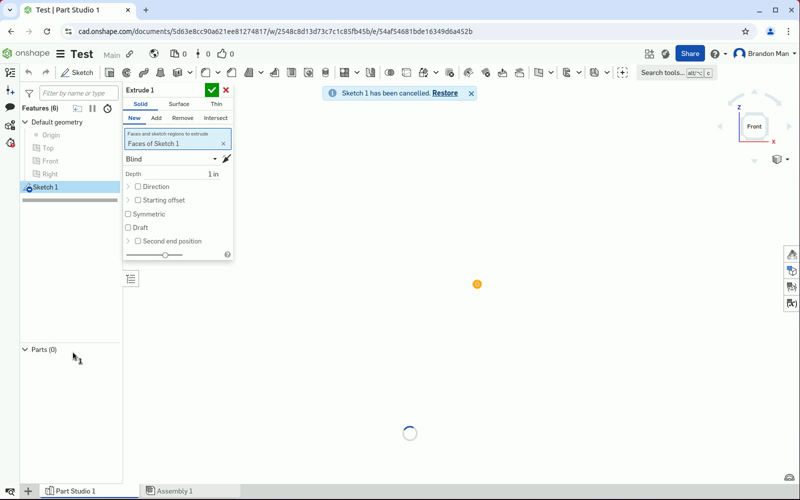
mouse_move(143, 106)
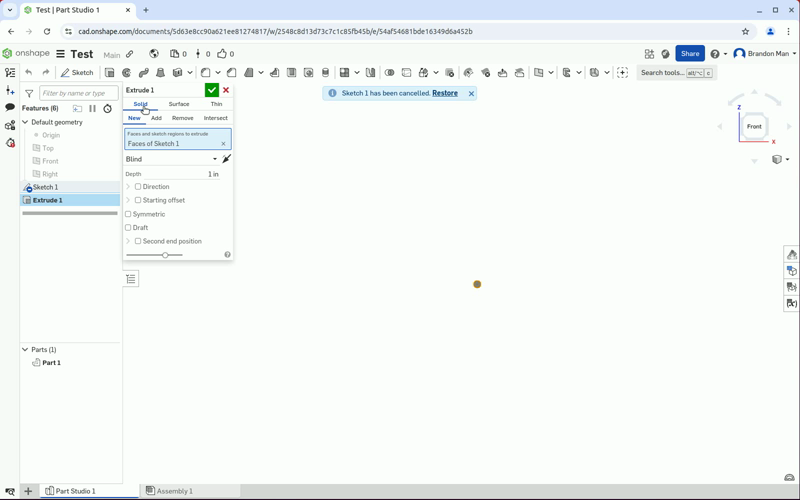
click(143, 106)
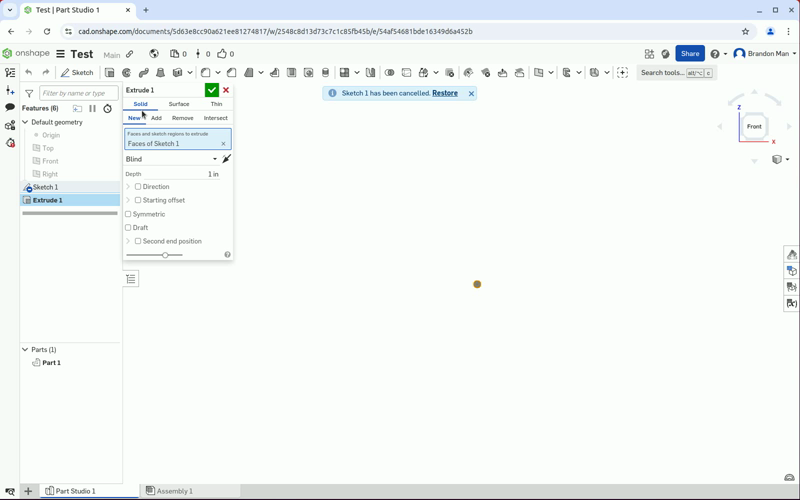
mouse_move(137, 120)
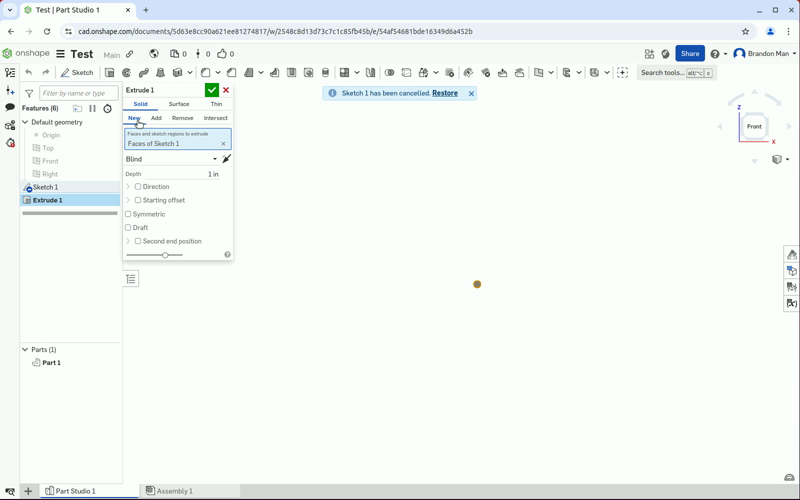
click(137, 120)
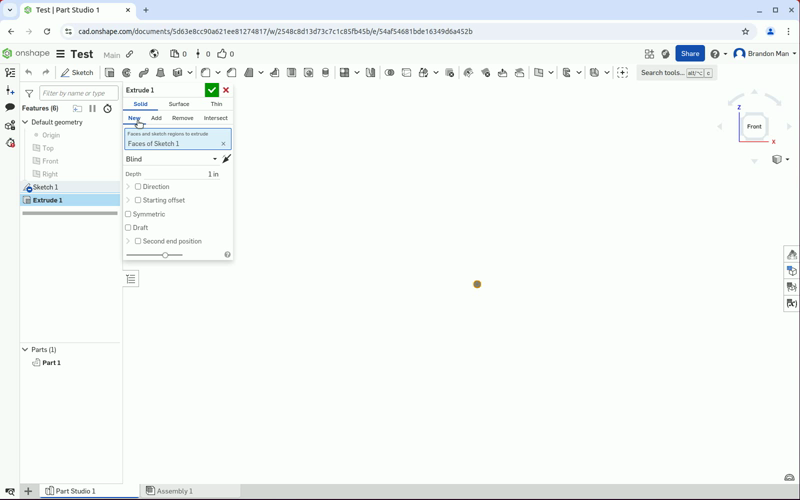
key(tab, 4)
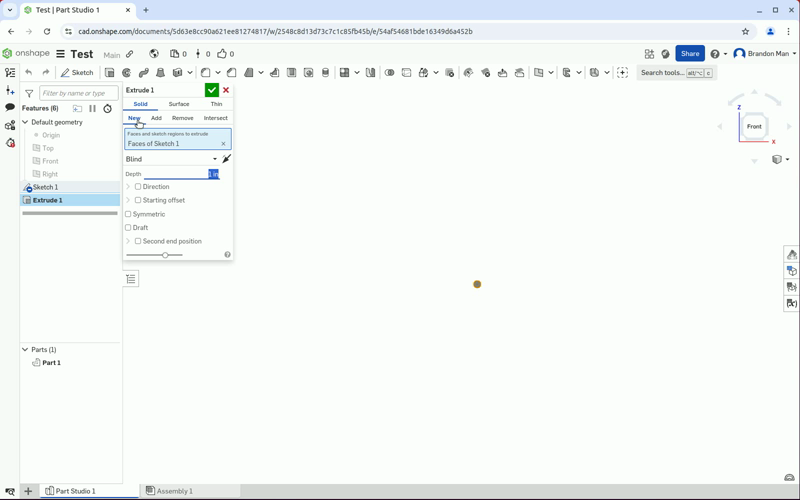
text(-23.108)
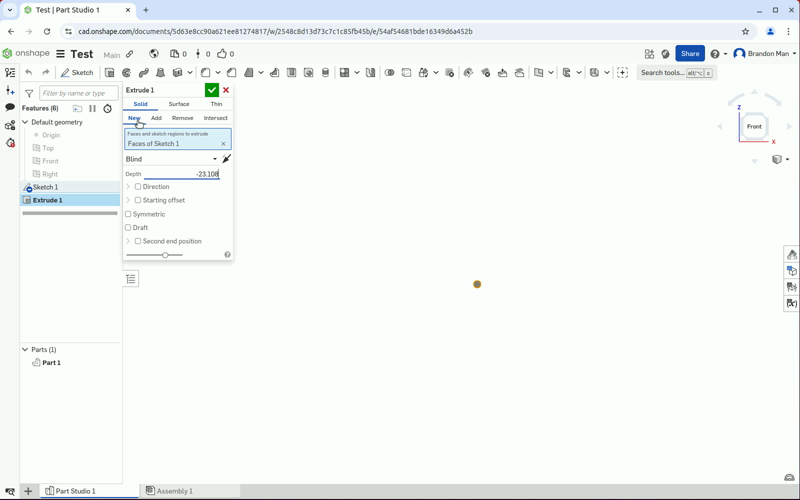
key(enter)
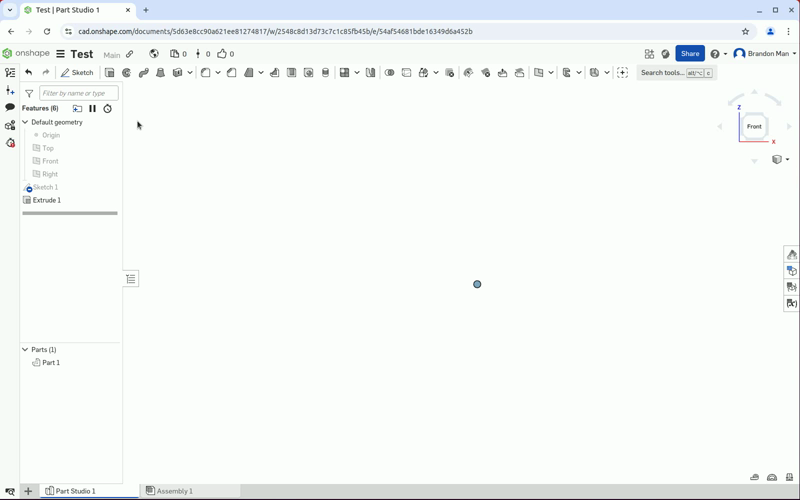
key(shift+h)
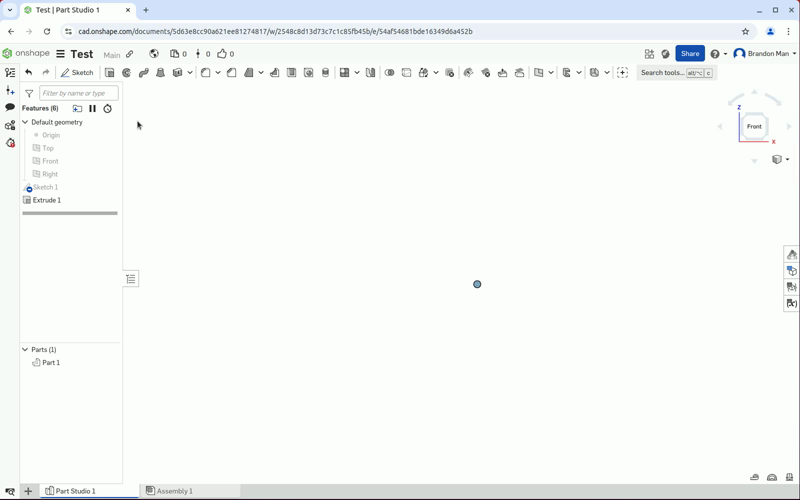
key(shift+h)
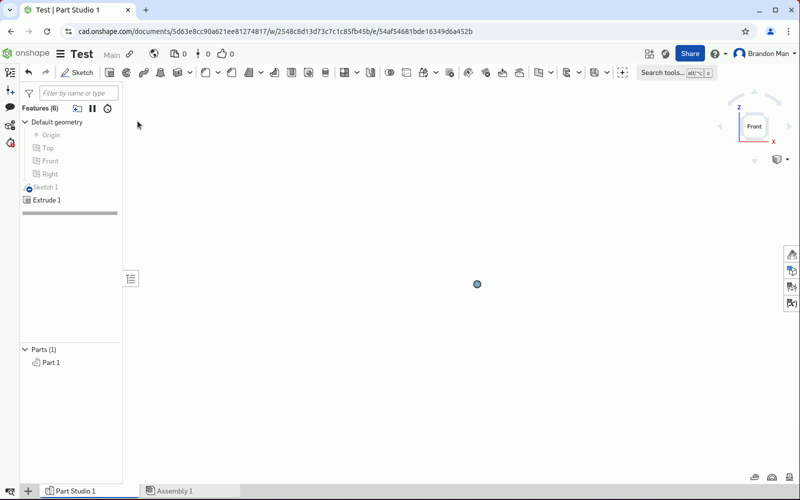
mouse_move(73, 189)
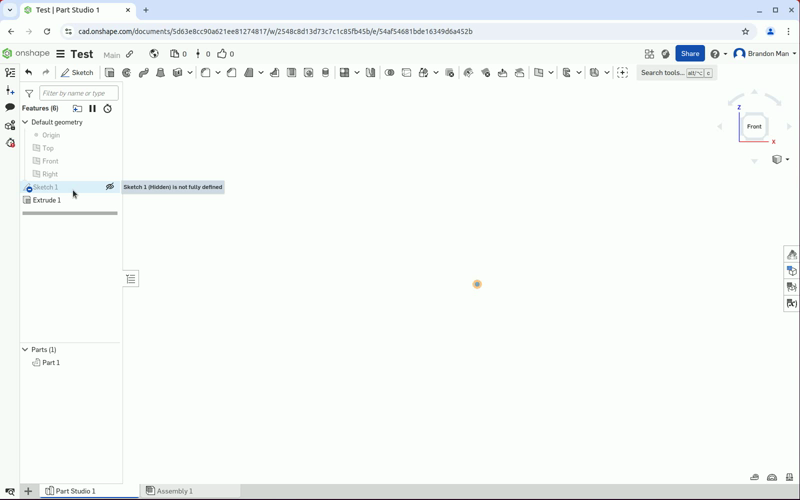
click(73, 189)
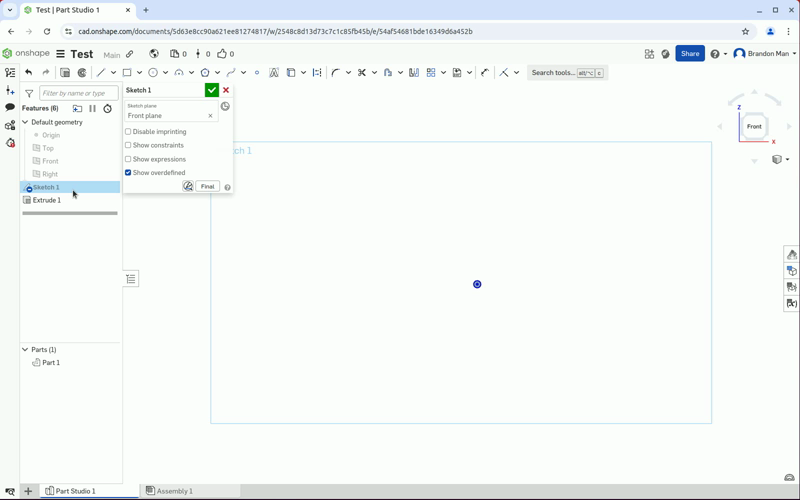
mouse_move(229, 92)
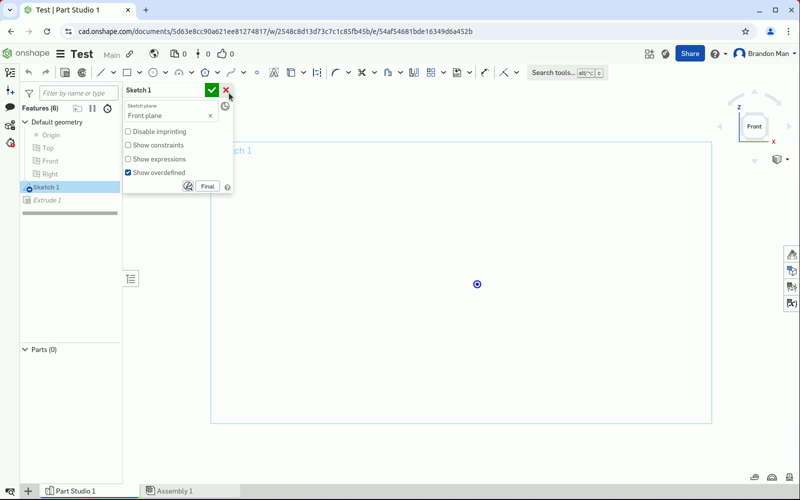
click(229, 92)
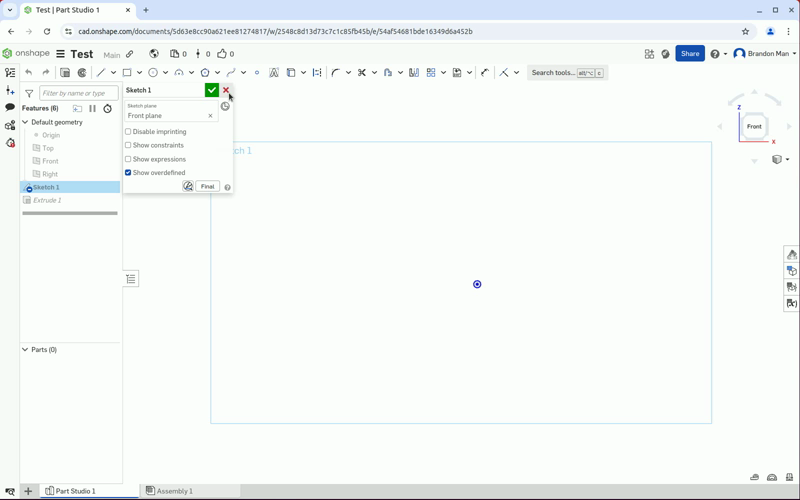
key(shift+s)
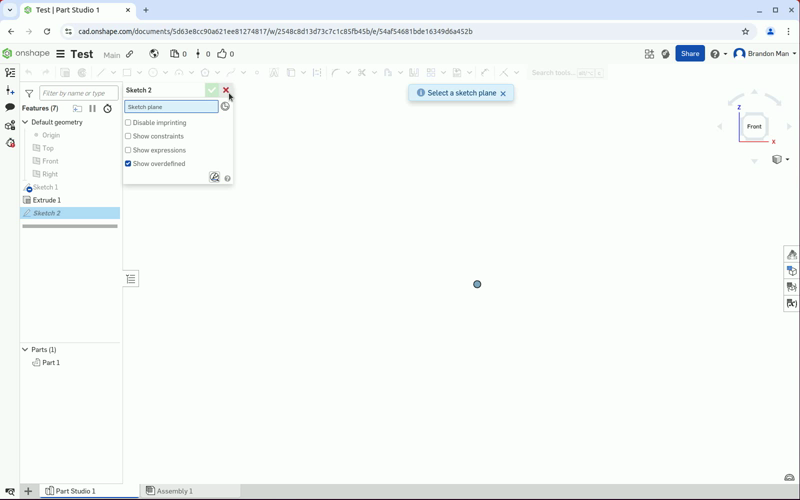
mouse_move(73, 163)
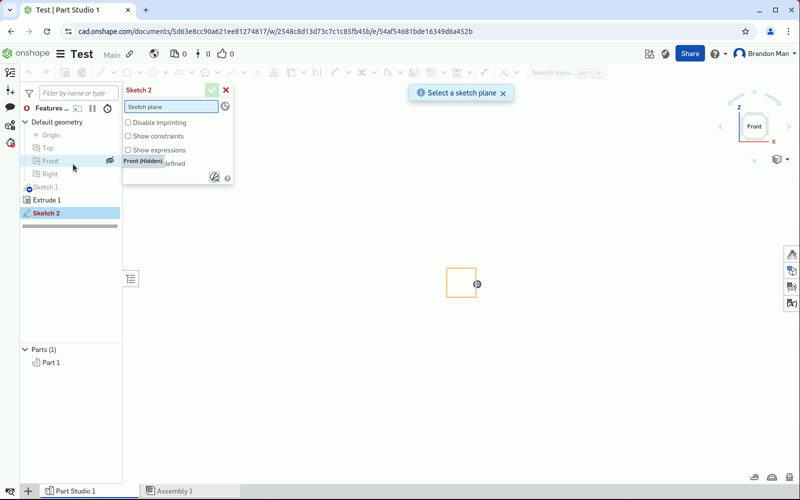
click(73, 163)
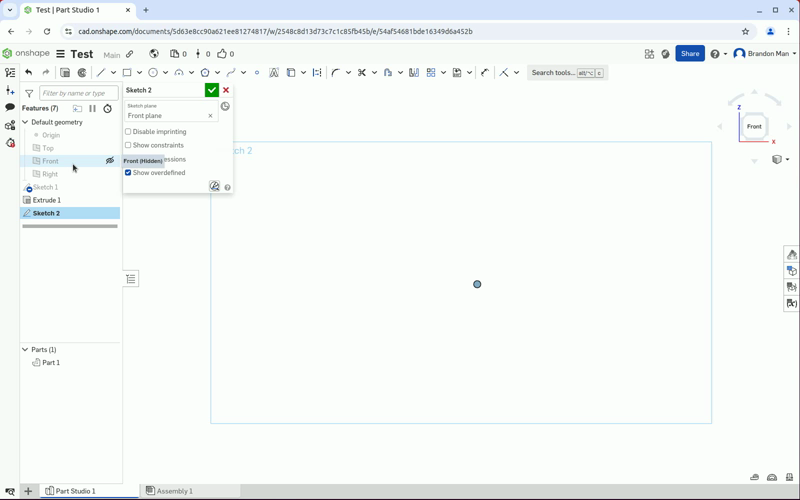
mouse_move(73, 352)
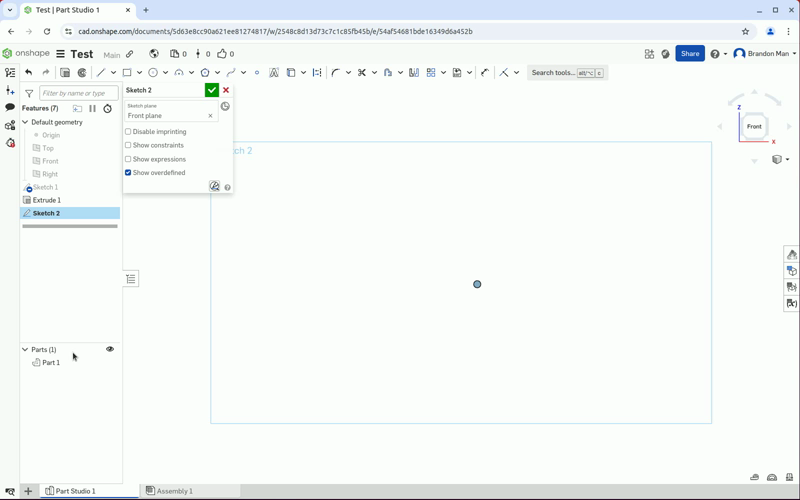
key(y)
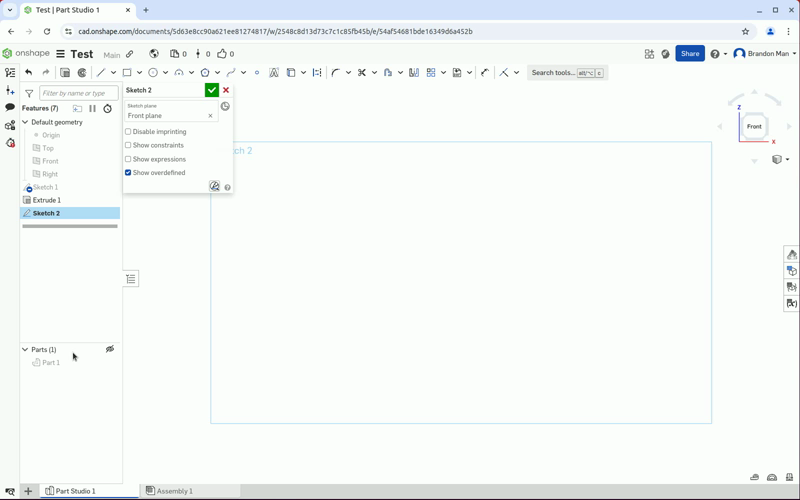
key(c)
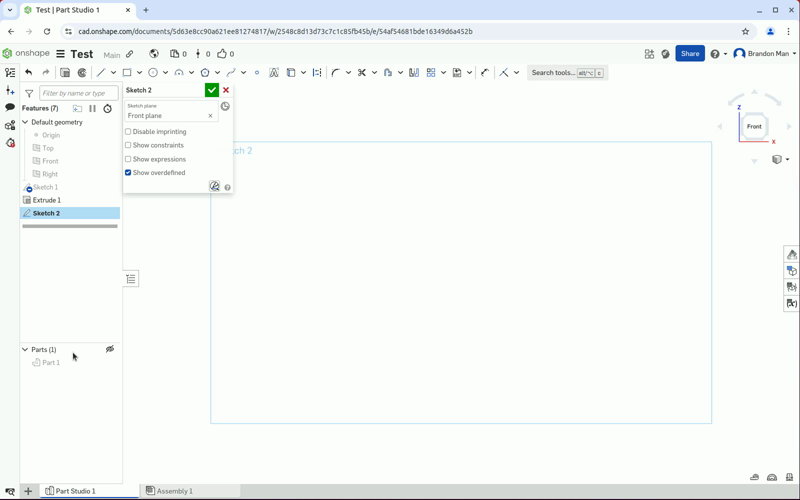
key_down(shift)
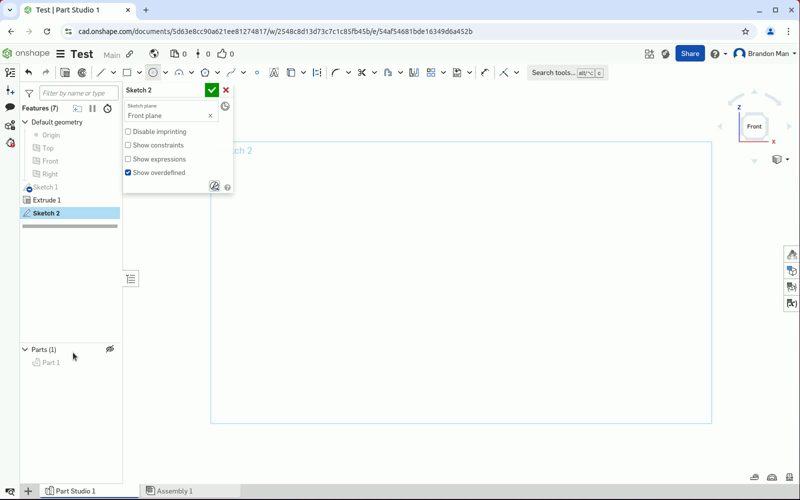
mouse_move(445, 284)
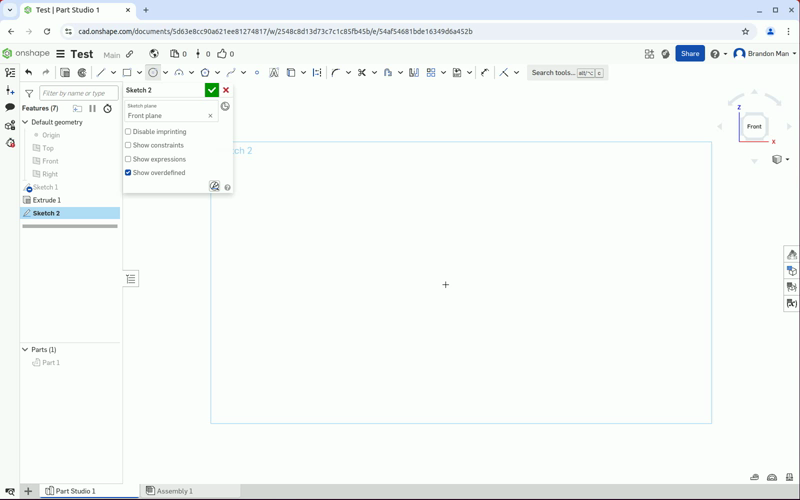
click(445, 284)
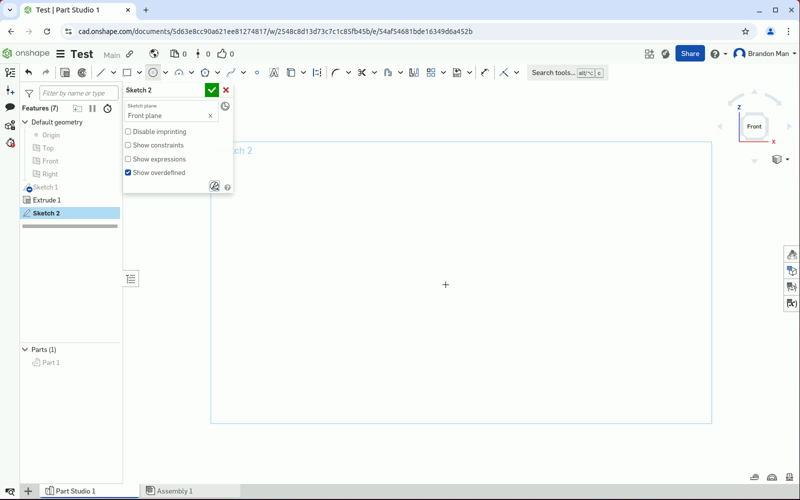
key_up(shift)
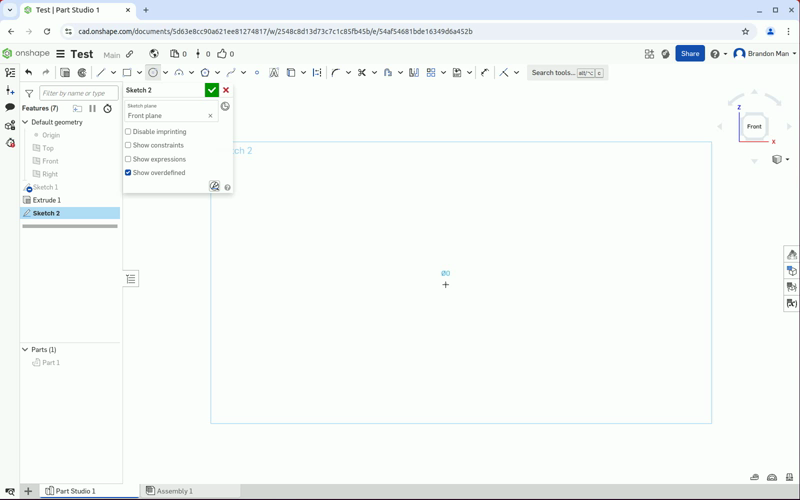
mouse_move(449, 284)
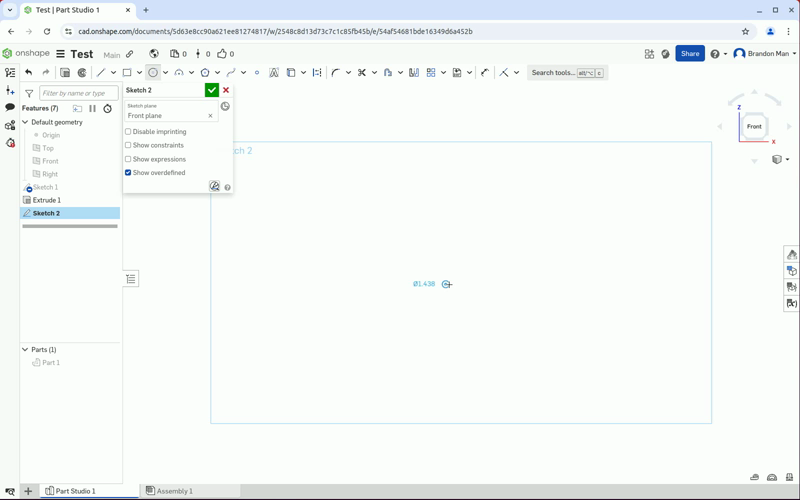
click(449, 284)
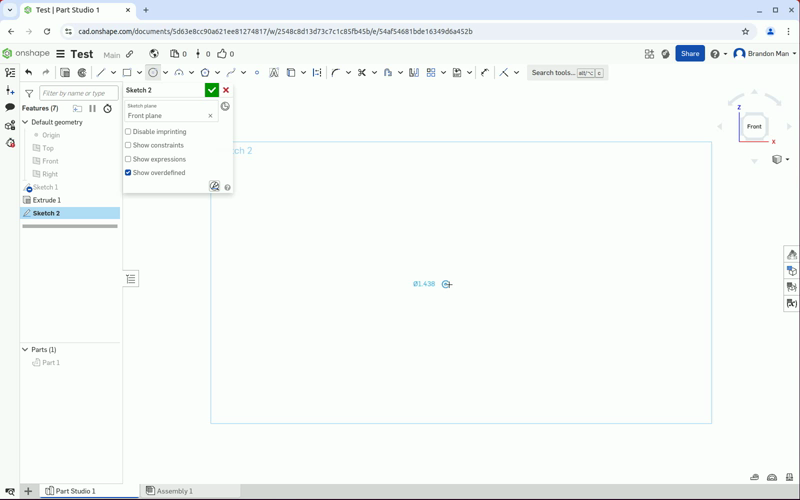
key(esc)
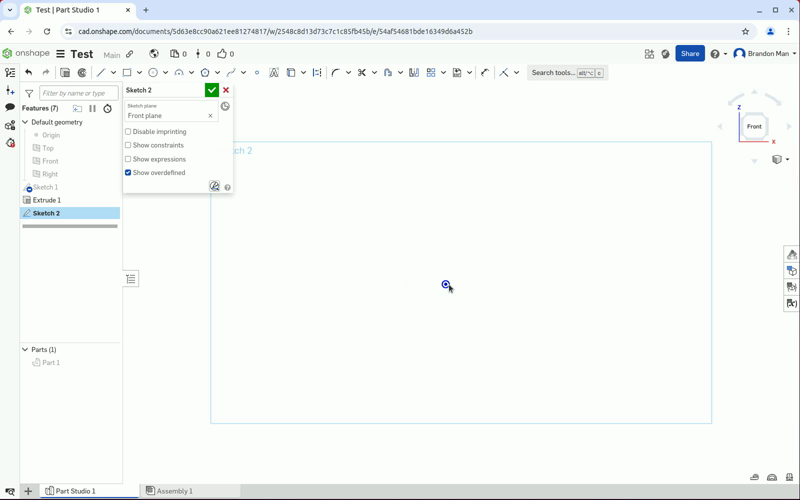
mouse_move(443, 284)
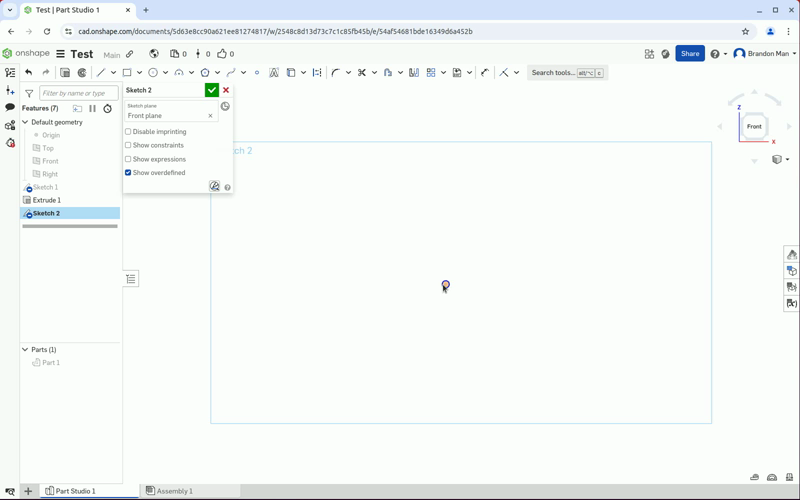
scroll(6)
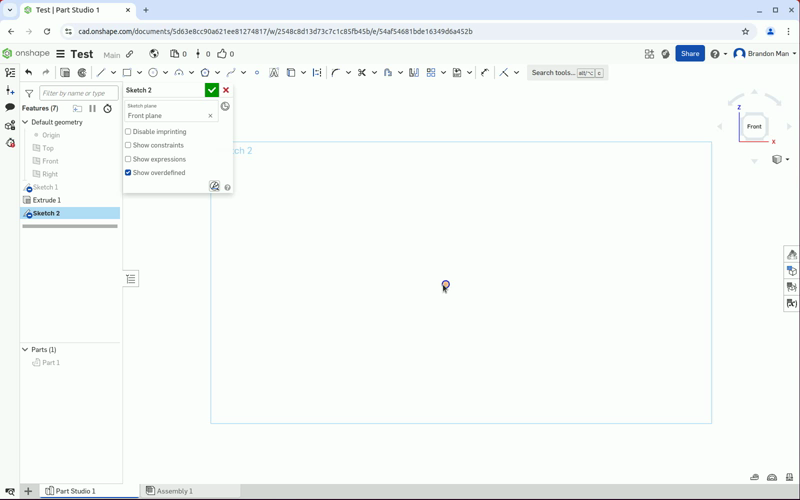
scroll(6)
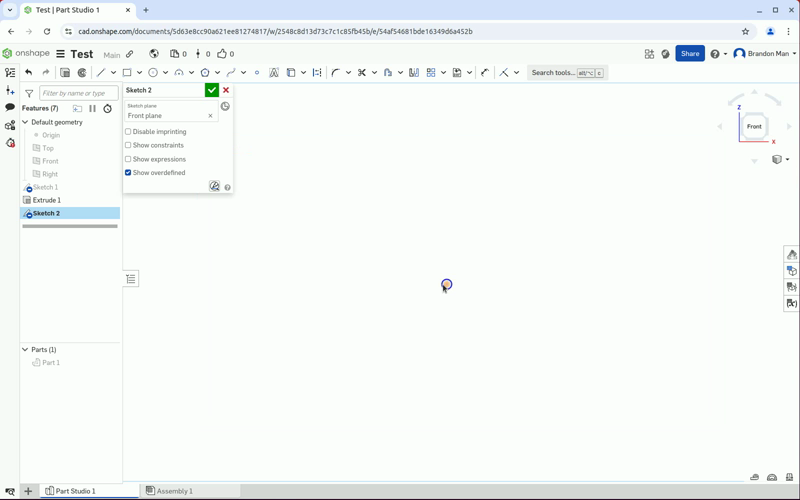
scroll(6)
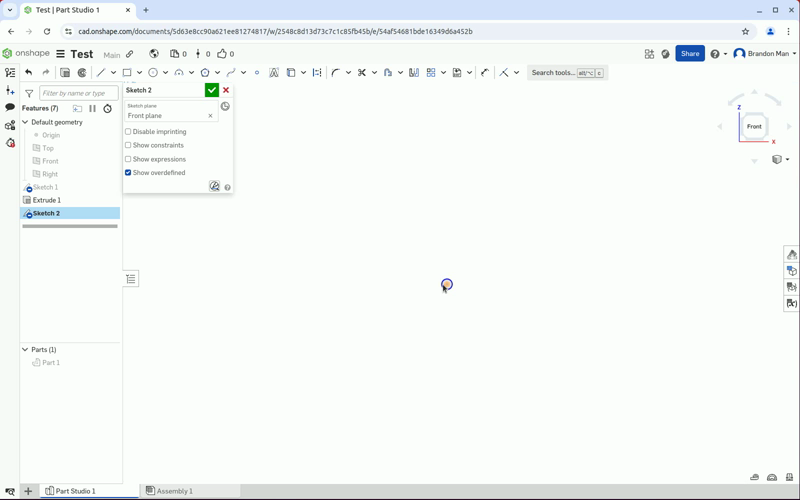
scroll(6)
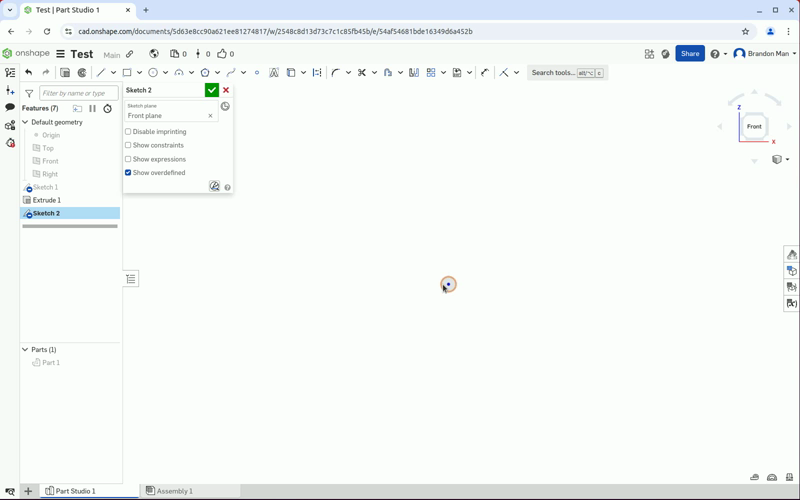
scroll(6)
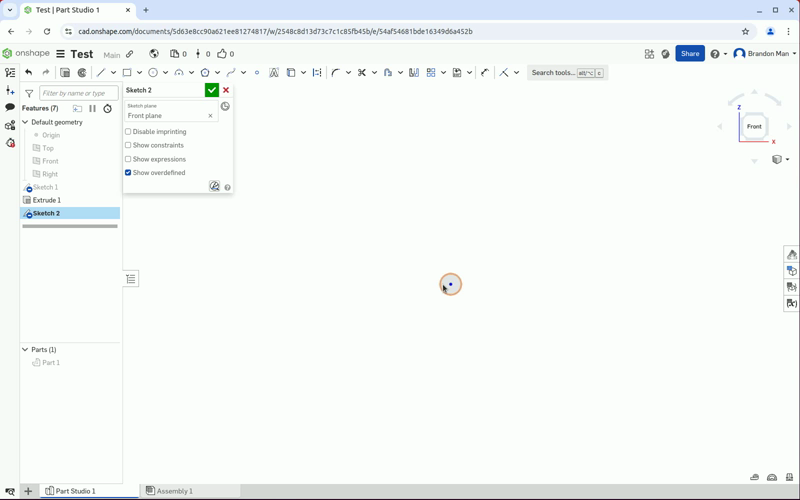
scroll(6)
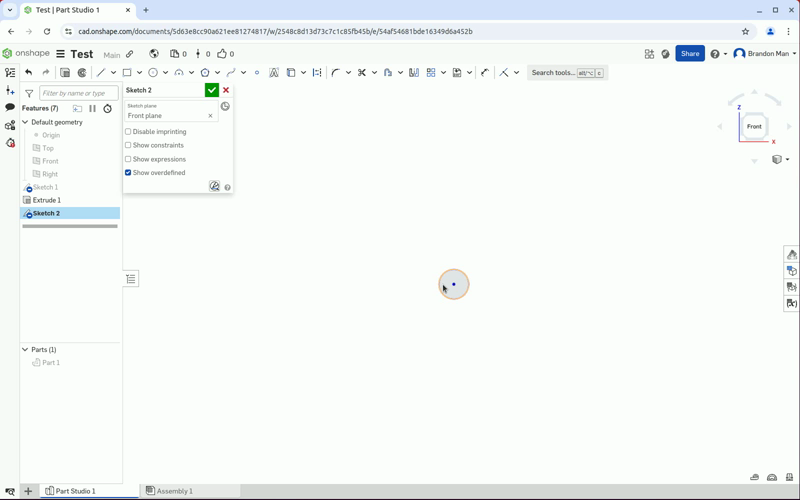
scroll(6)
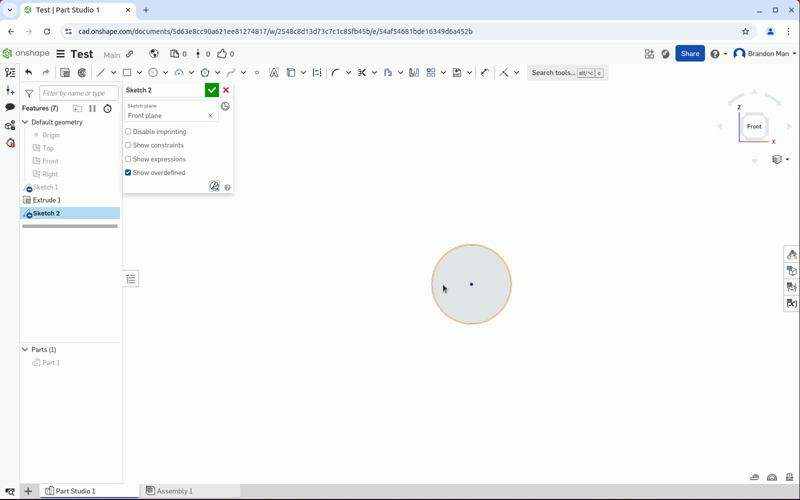
click(443, 284)
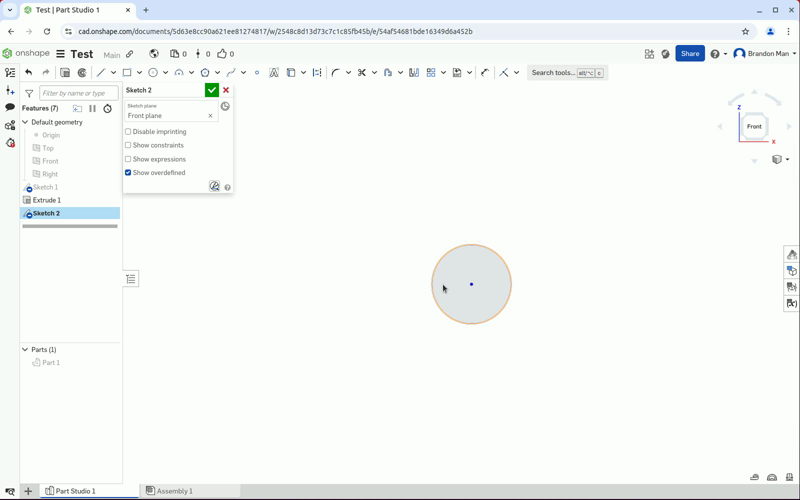
scroll(-6)
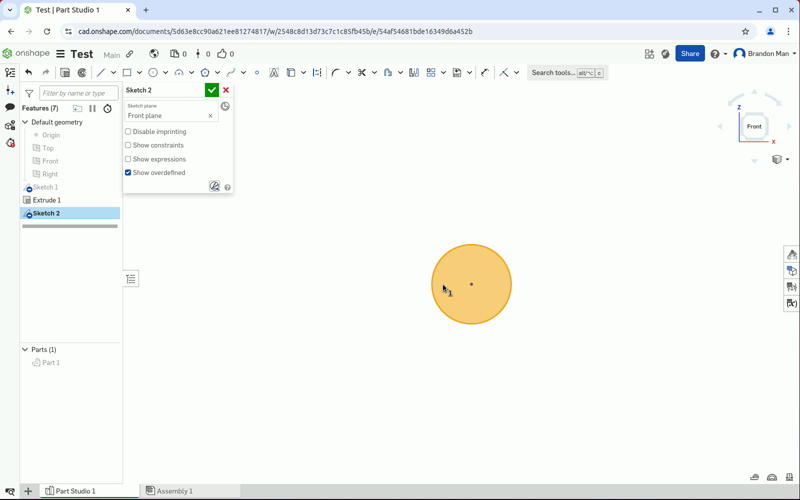
scroll(-6)
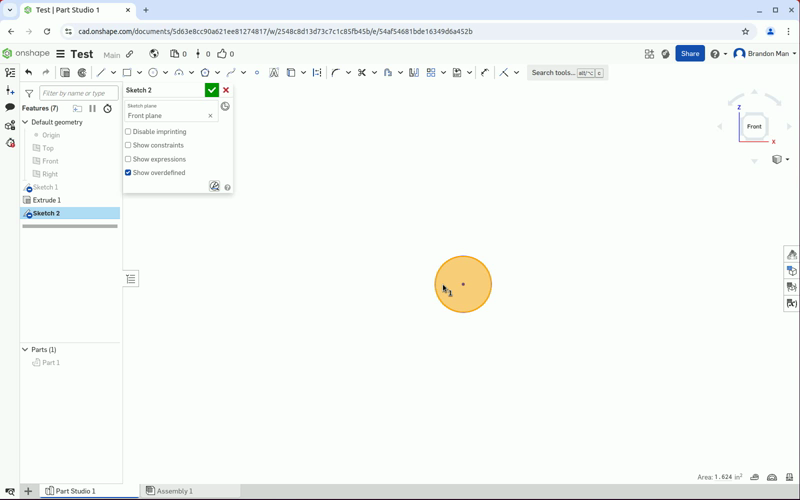
scroll(-6)
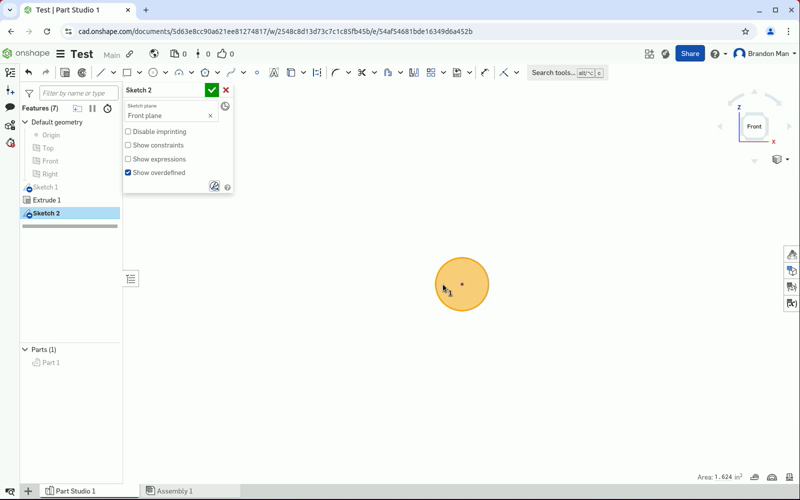
scroll(-6)
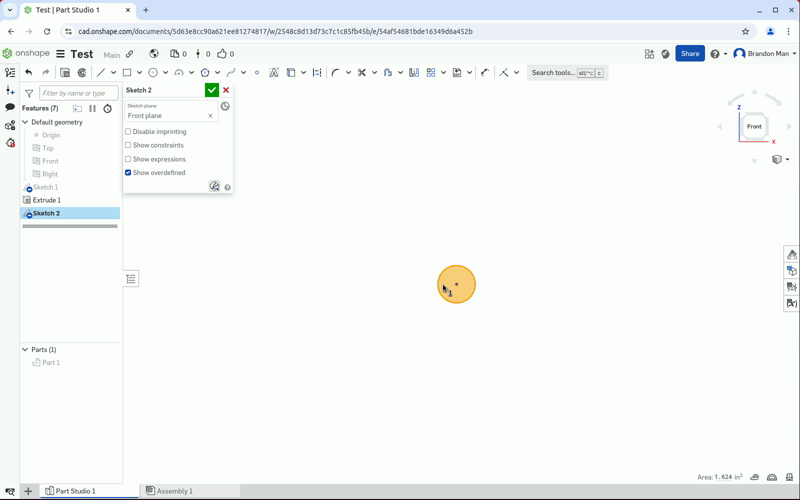
scroll(-6)
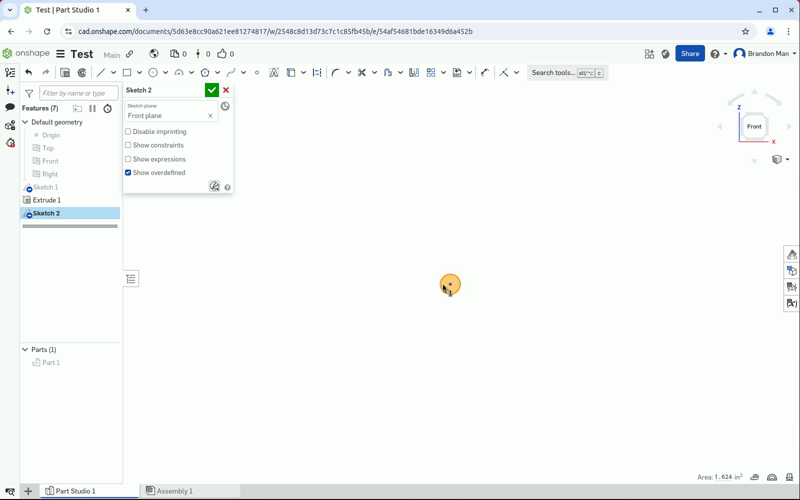
scroll(-6)
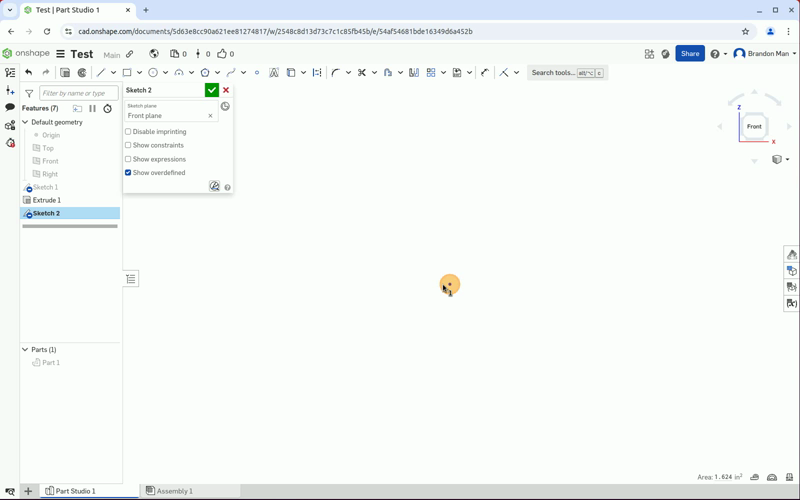
scroll(-6)
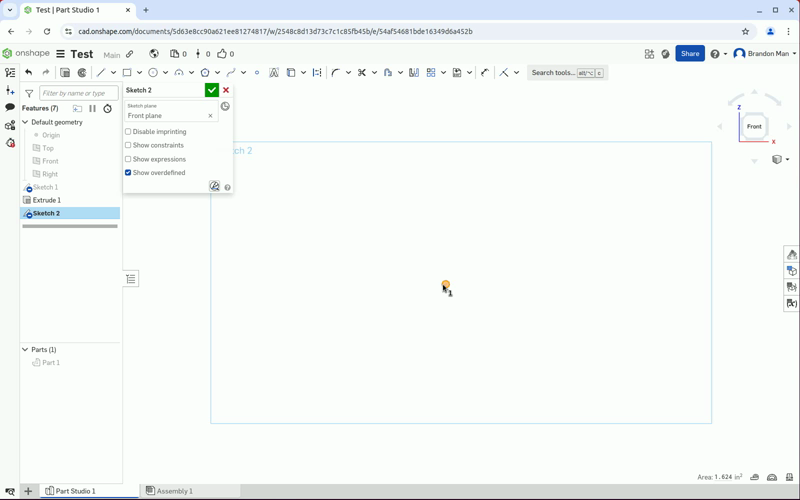
mouse_move(73, 352)
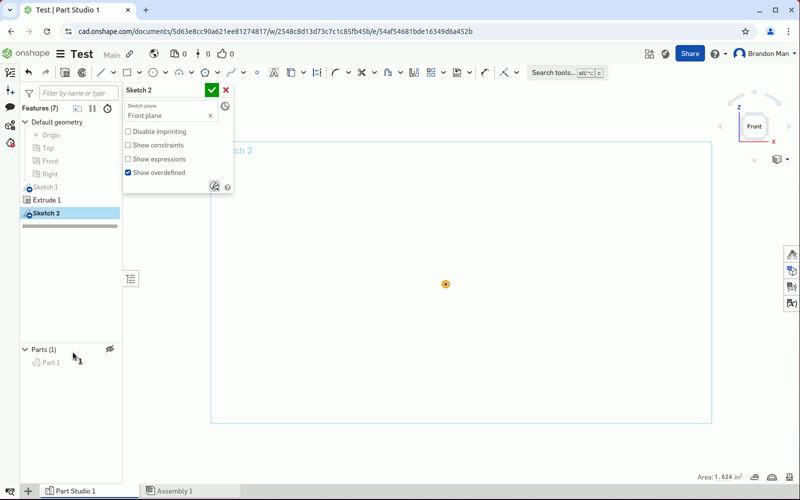
key(shift+y)
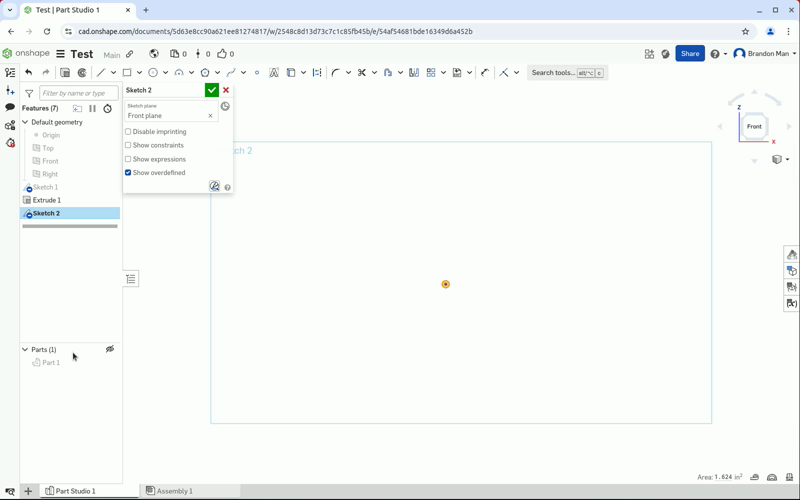
key(shift+e)
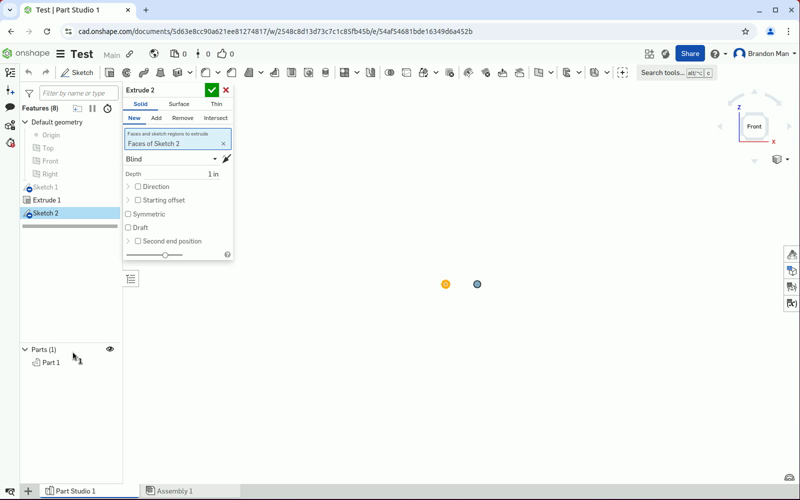
mouse_move(143, 106)
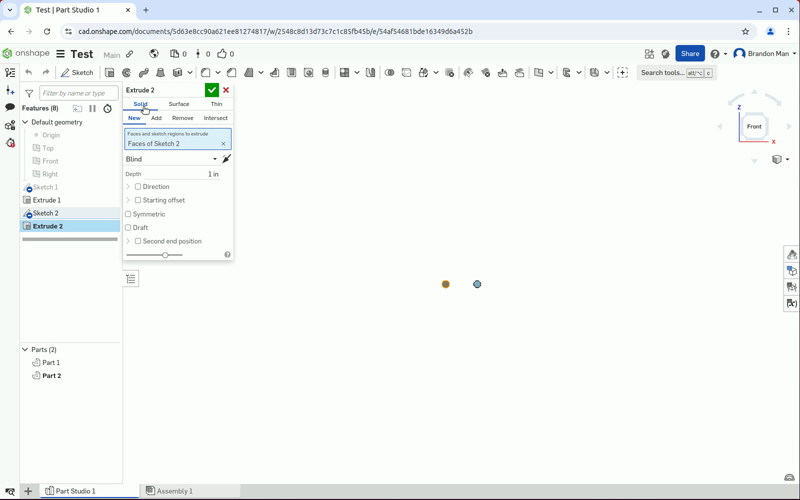
click(143, 106)
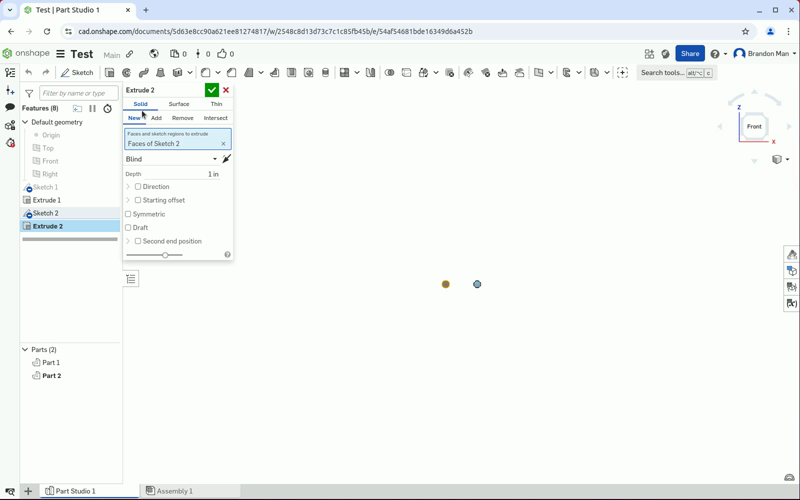
mouse_move(137, 120)
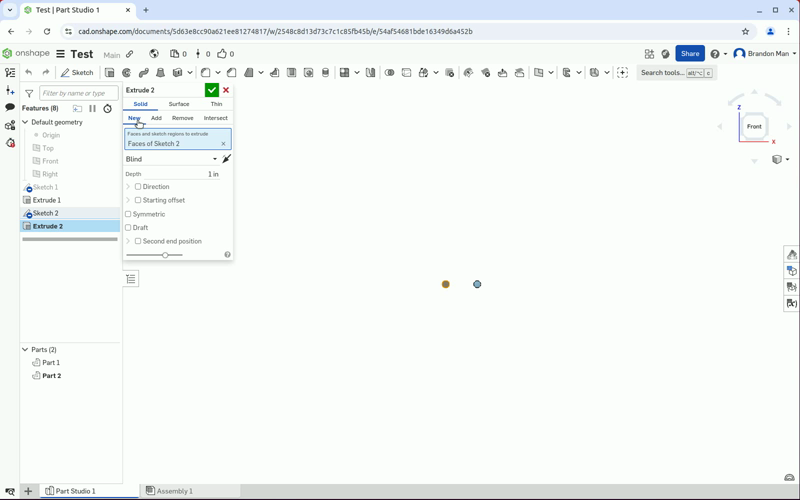
click(137, 120)
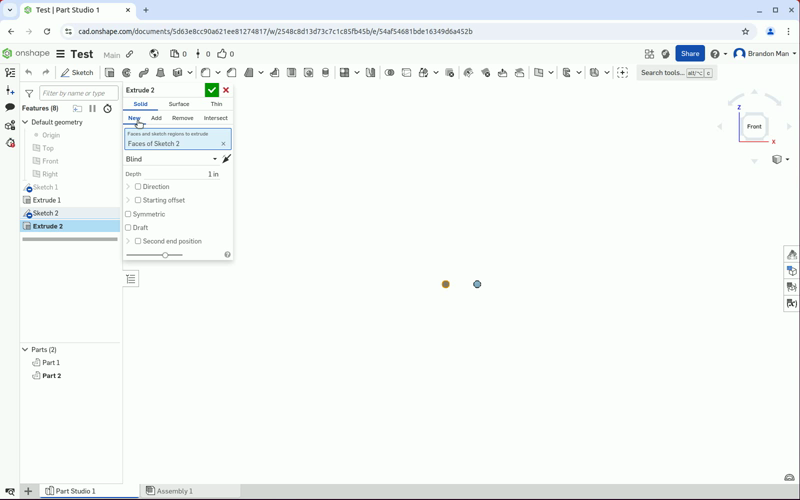
key(tab, 4)
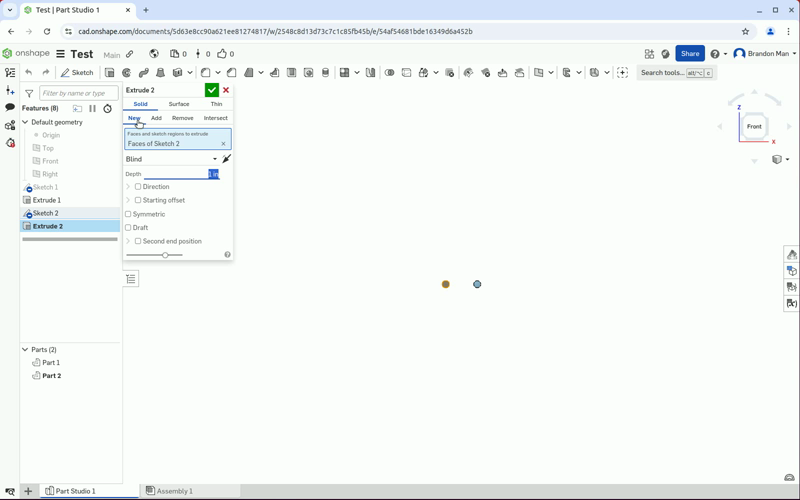
text(-23.108)
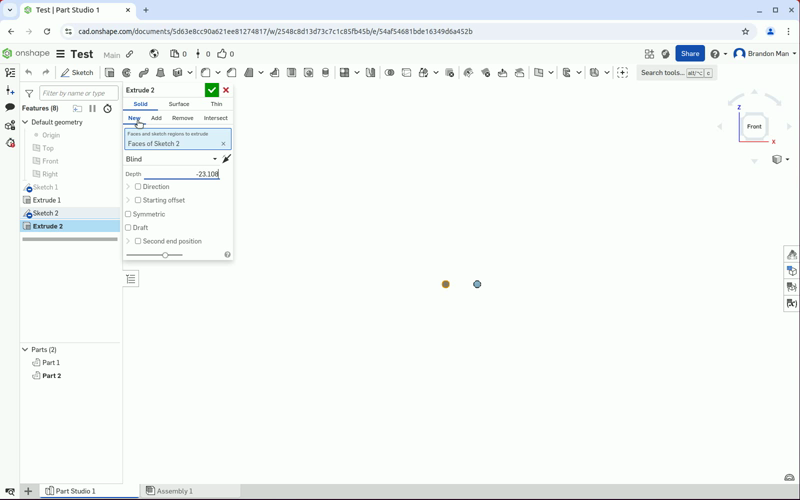
key(enter)
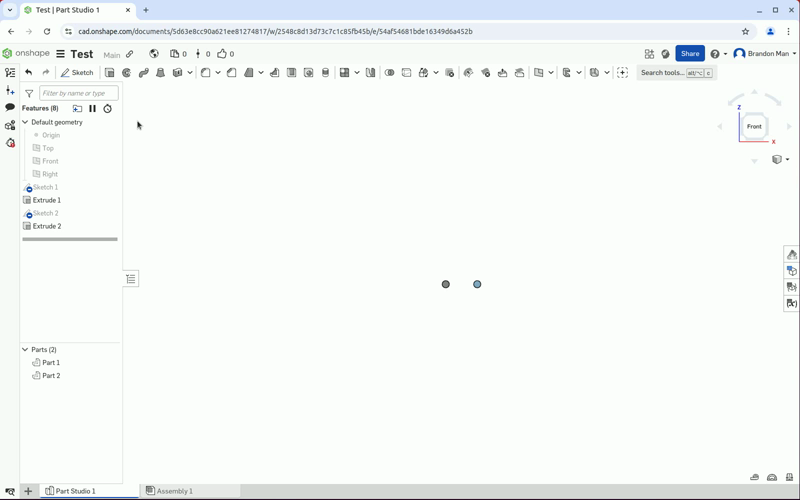
key(shift+h)
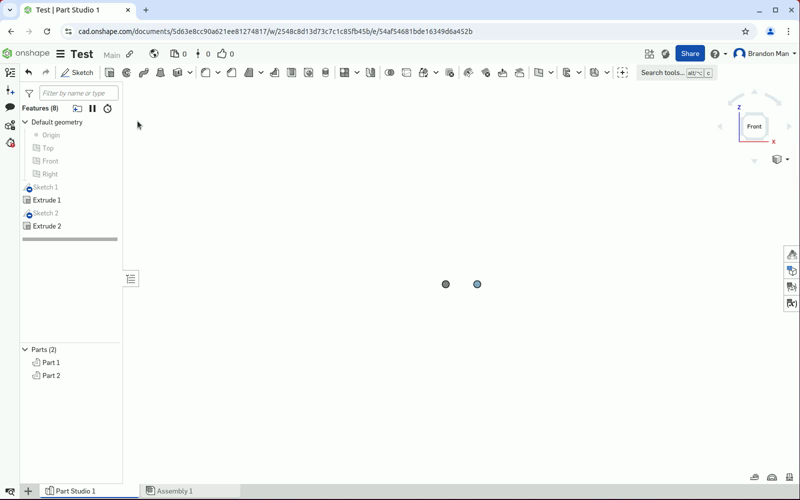
key(shift+h)
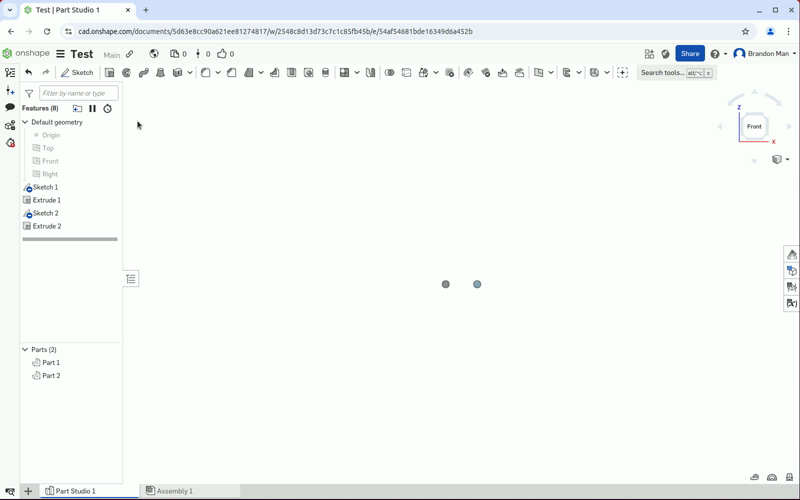
key(shift+7)
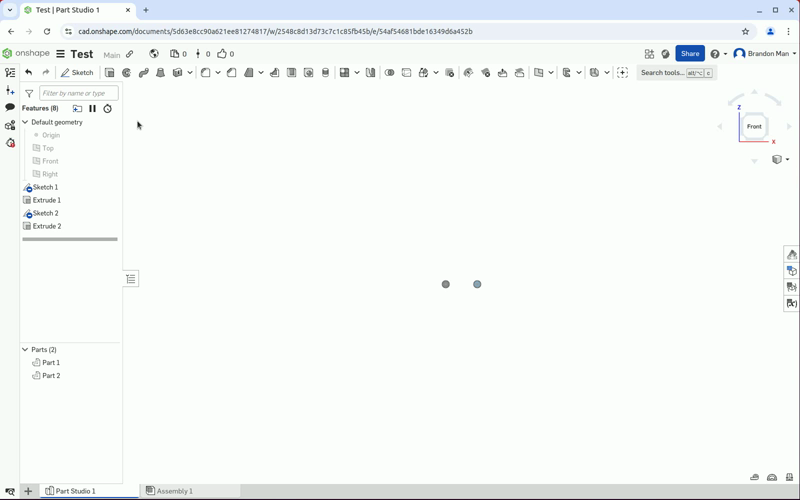
key(left, 2)
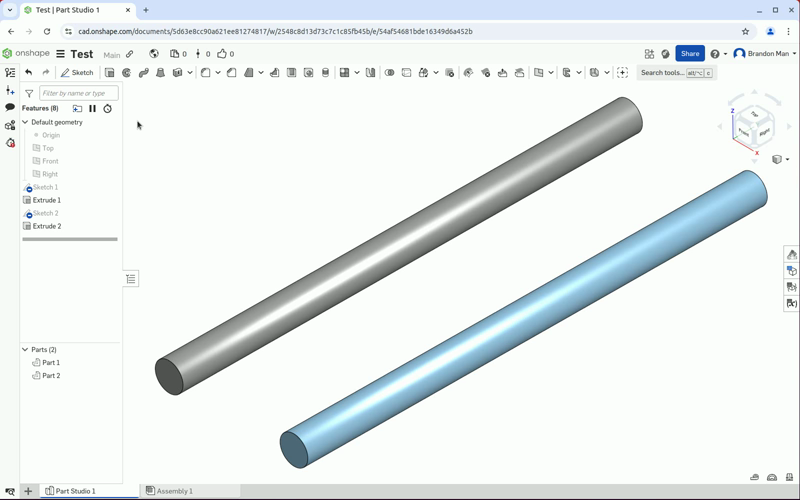
key(down, 2)
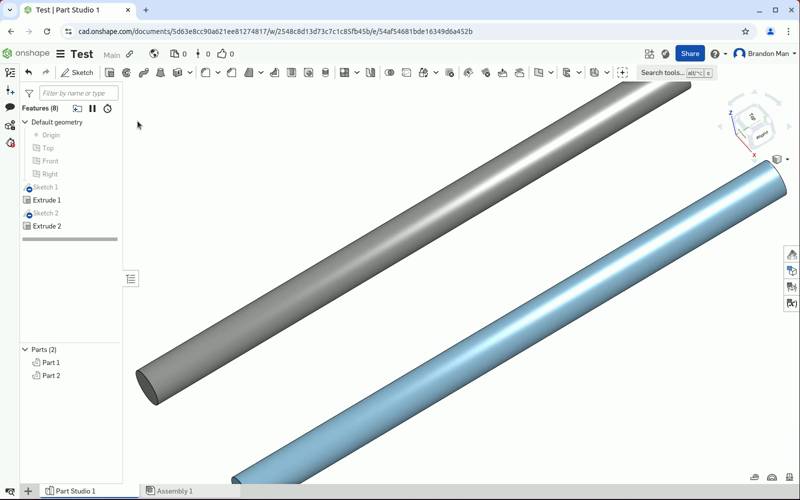
key(up, 2)
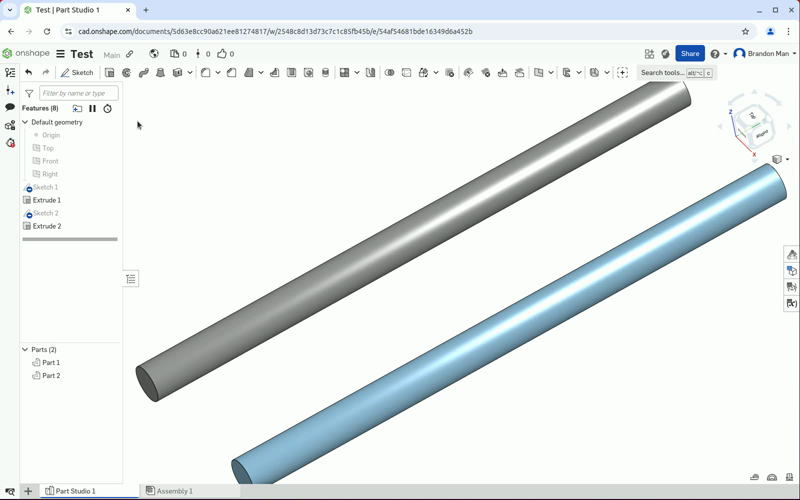
key(right, 2)
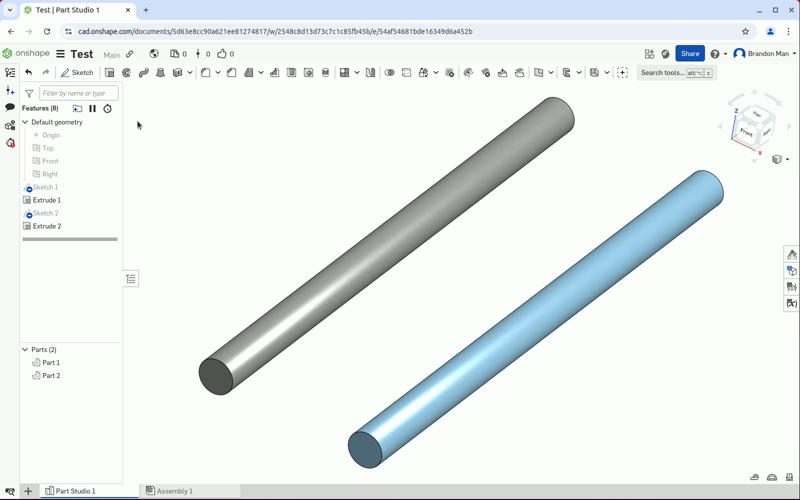
mouse_move(73, 189)
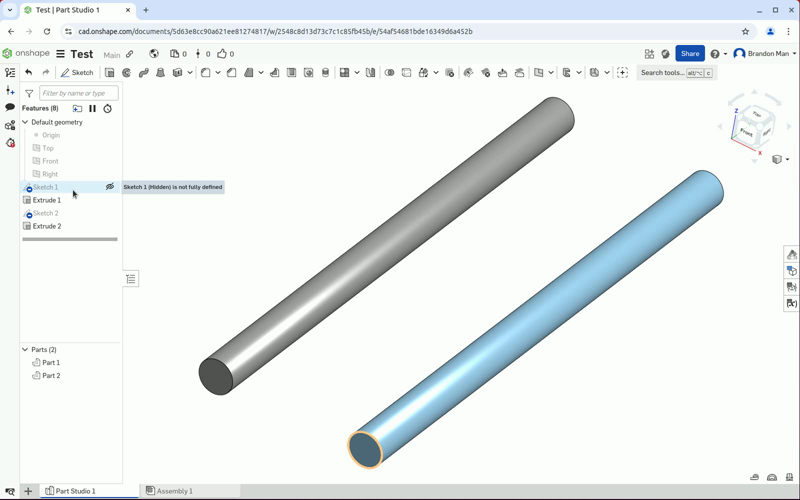
click(73, 189)